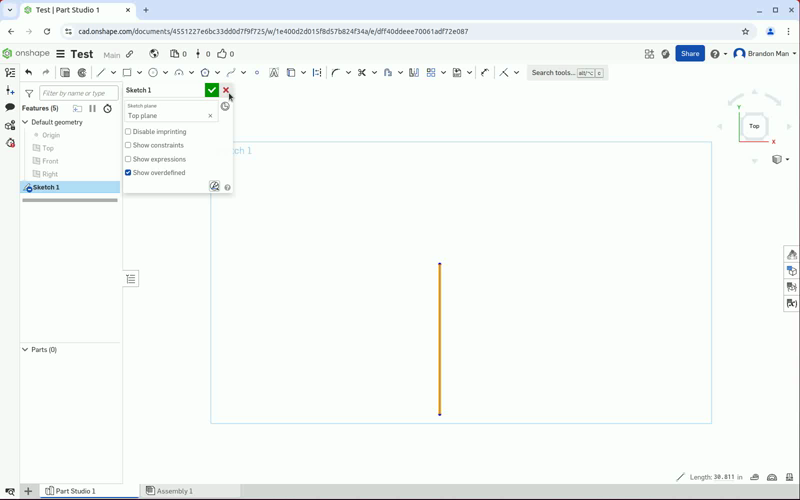
key(shift+h)
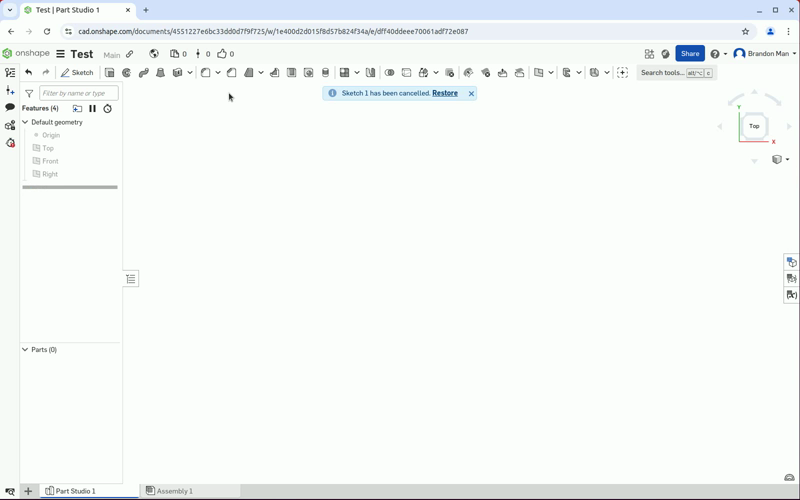
mouse_move(73, 352)
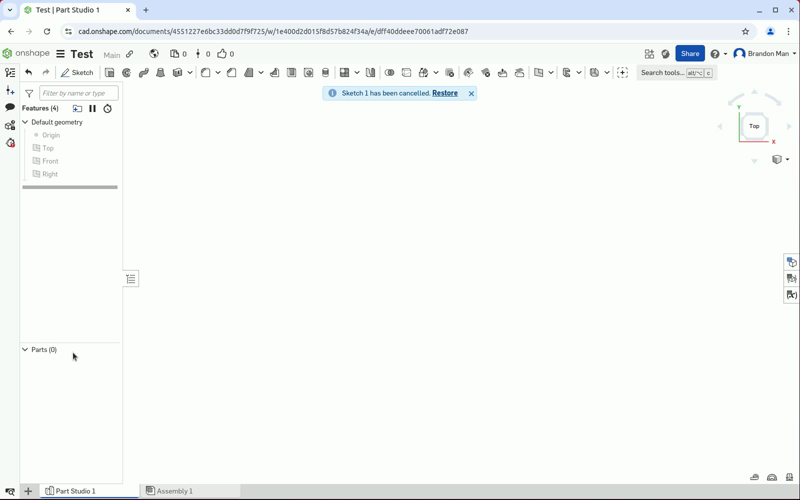
key(y)
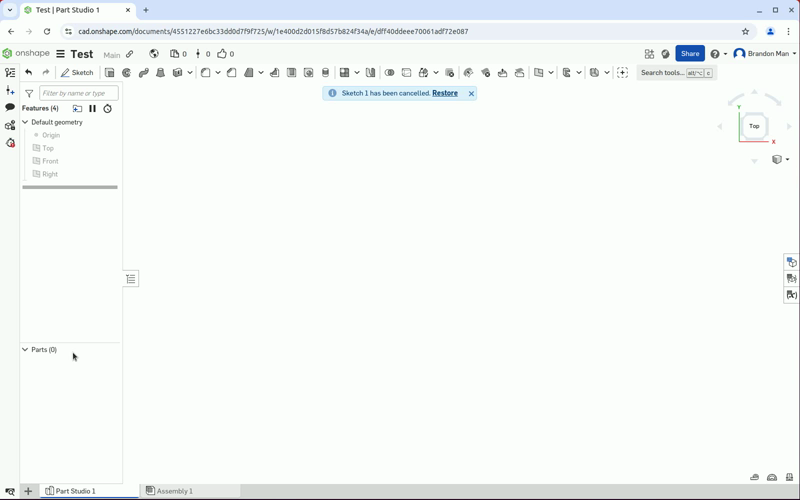
key(shift+p)
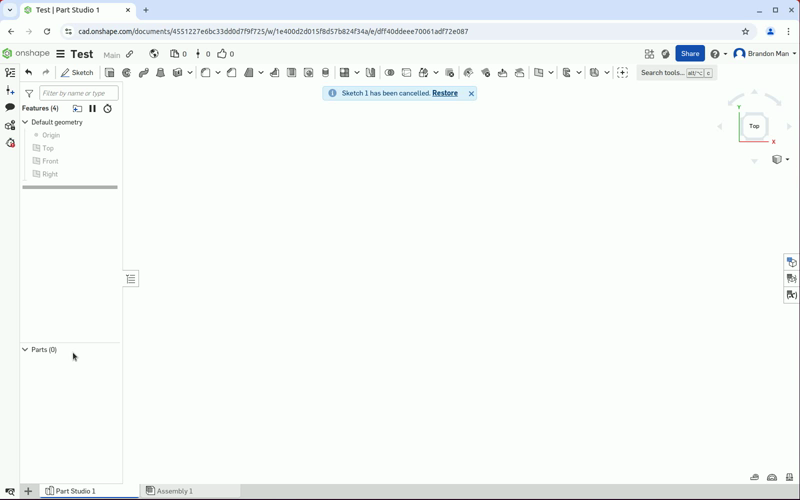
key(space)
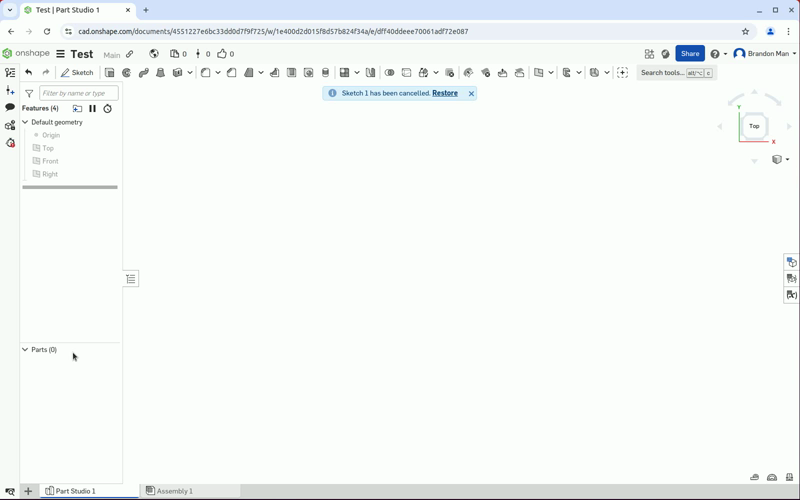
key_down(shift)
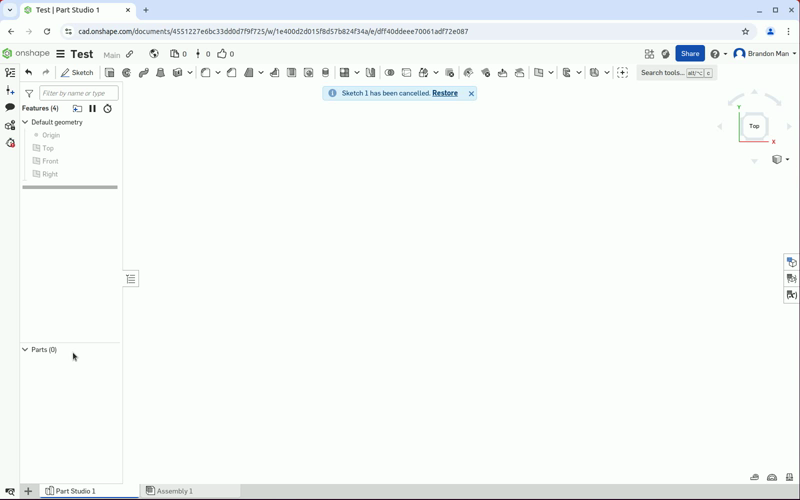
key(up)
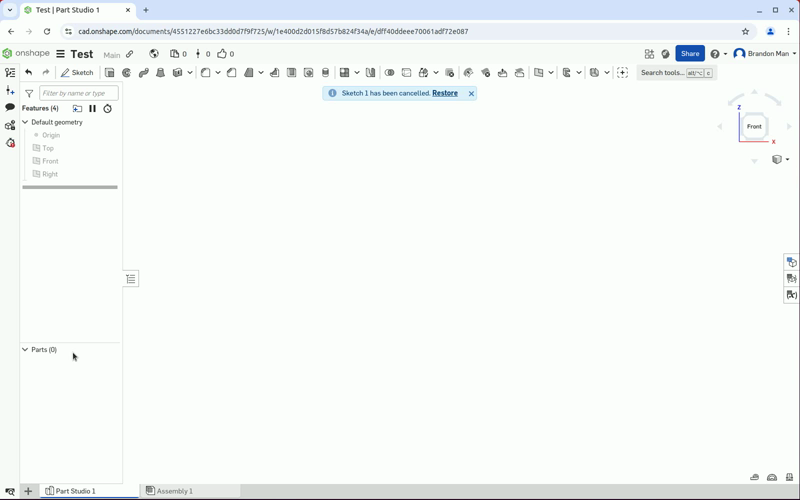
key_up(shift)
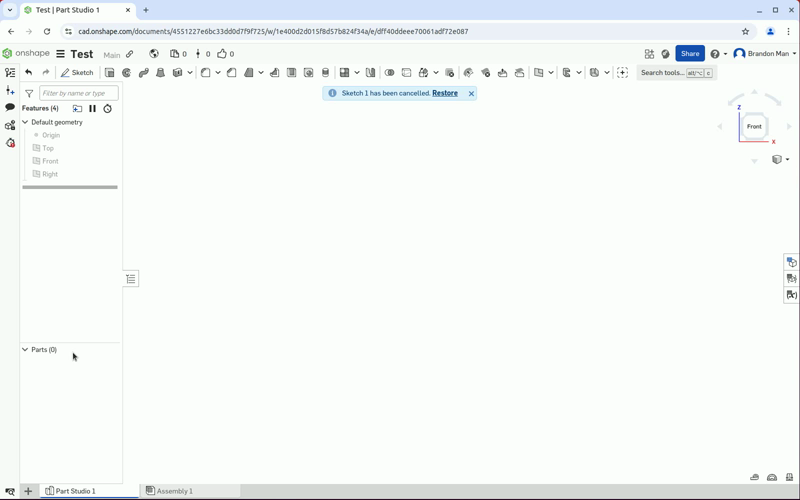
mouse_move(73, 352)
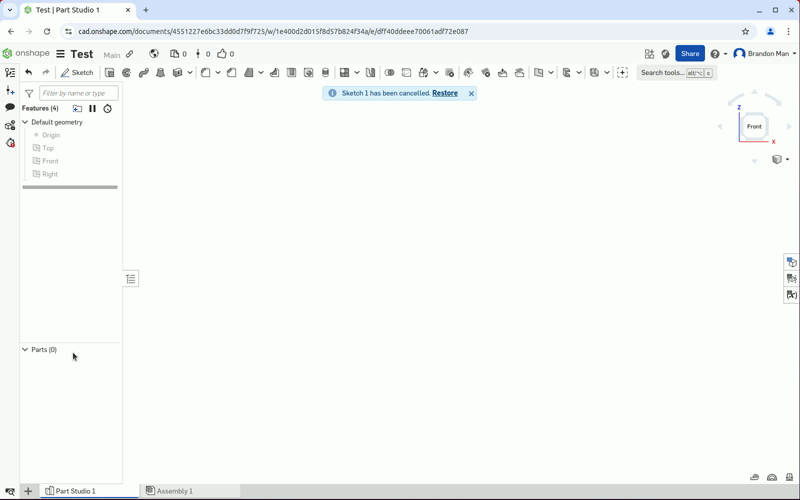
key(shift+y)
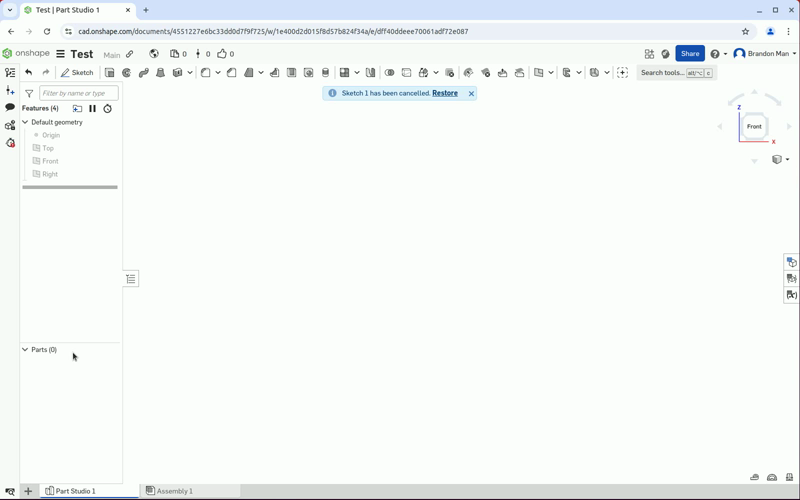
key(shift+s)
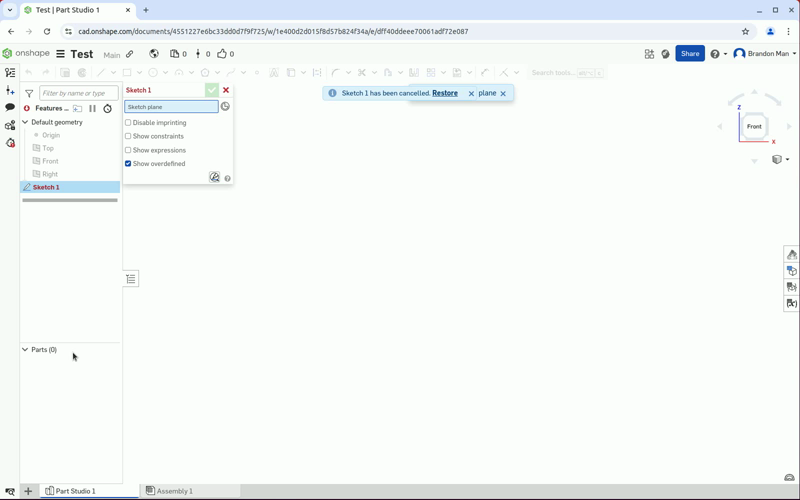
mouse_move(73, 163)
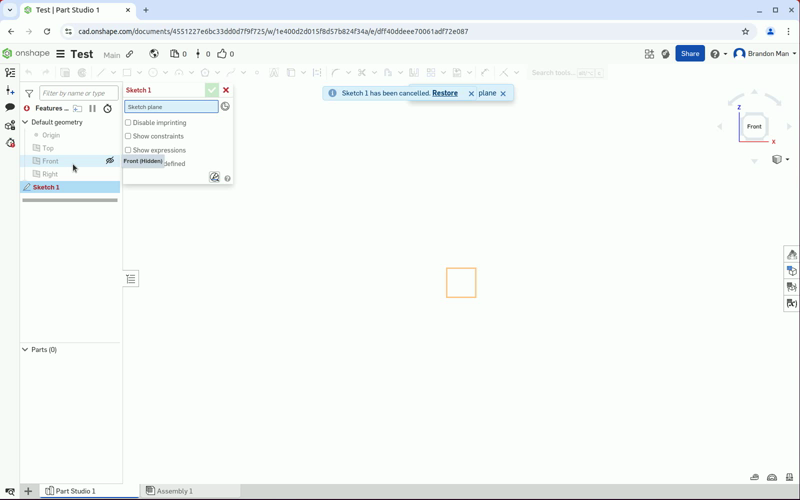
click(73, 163)
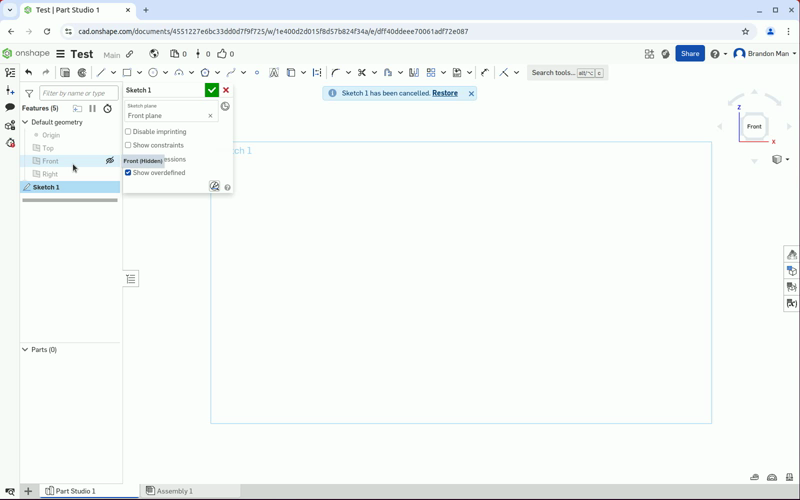
mouse_move(73, 352)
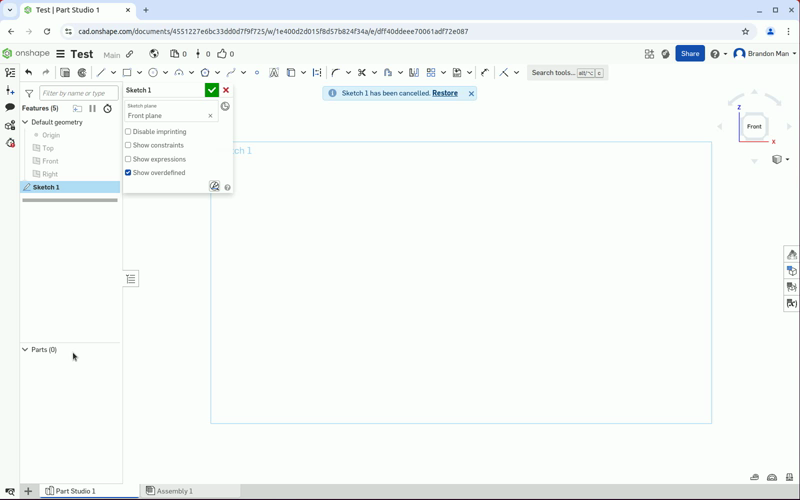
key(y)
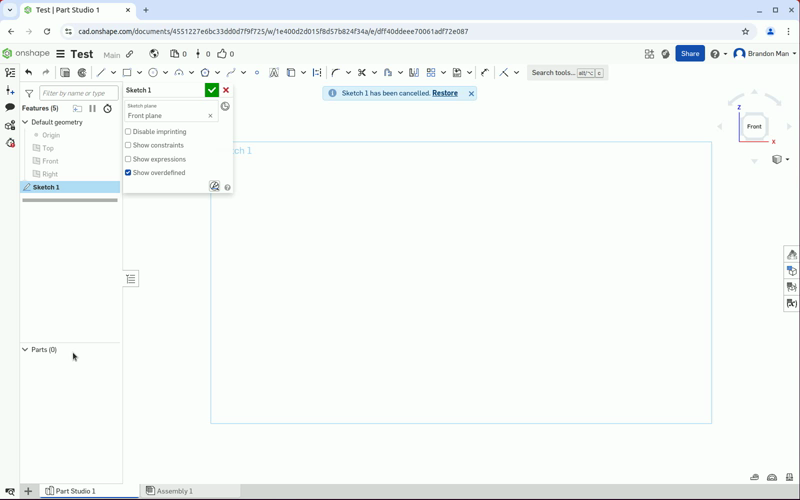
key(l)
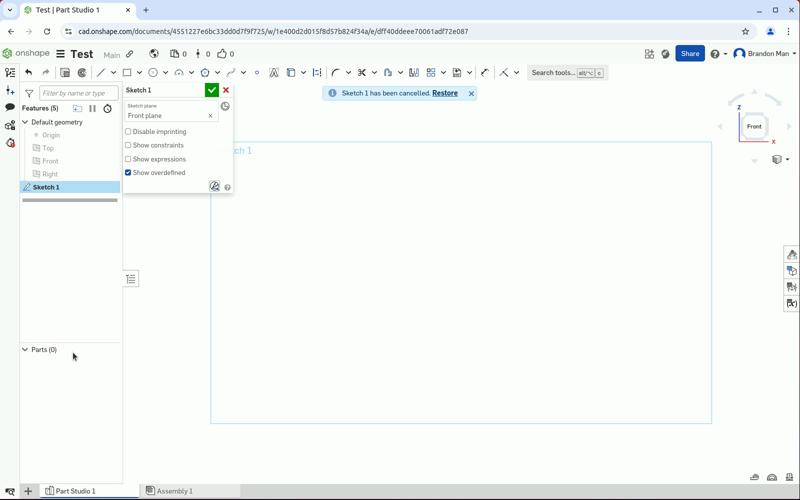
key_down(shift)
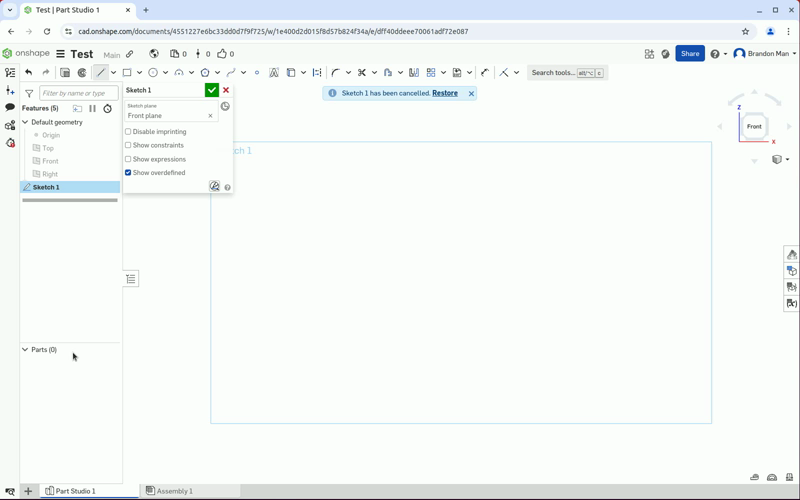
mouse_move(498, 282)
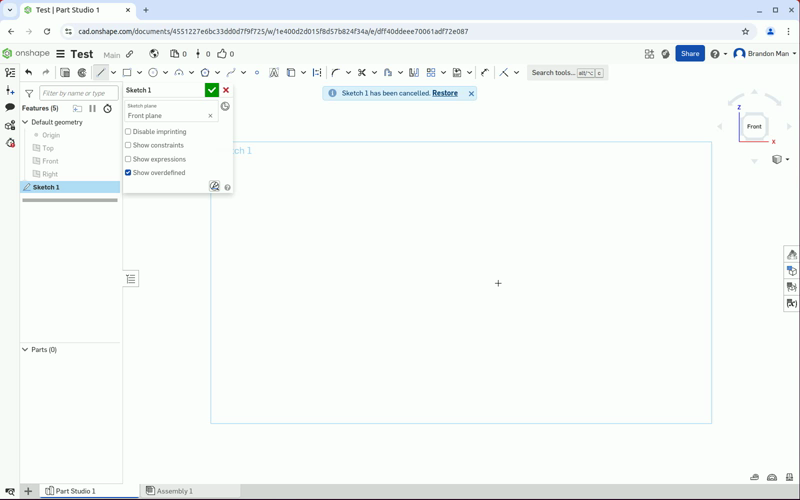
click(498, 282)
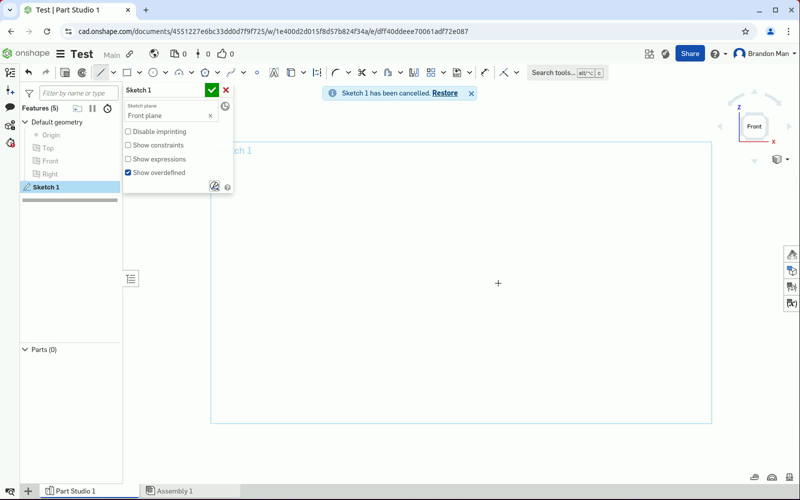
key_up(shift)
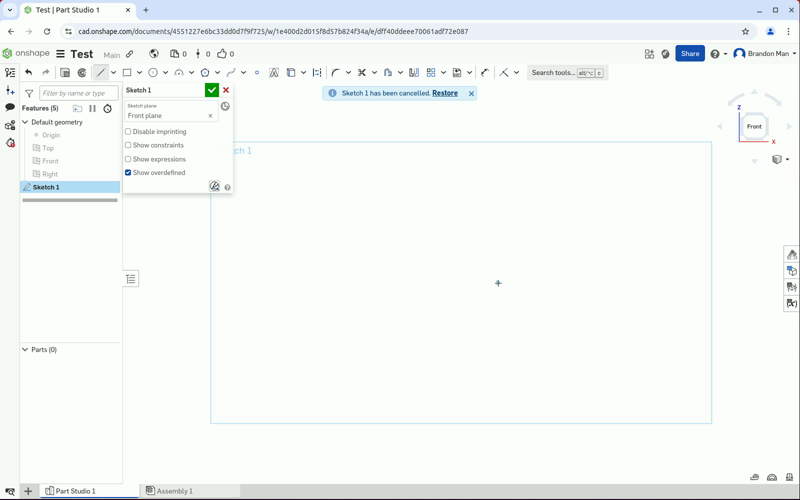
key_down(shift)
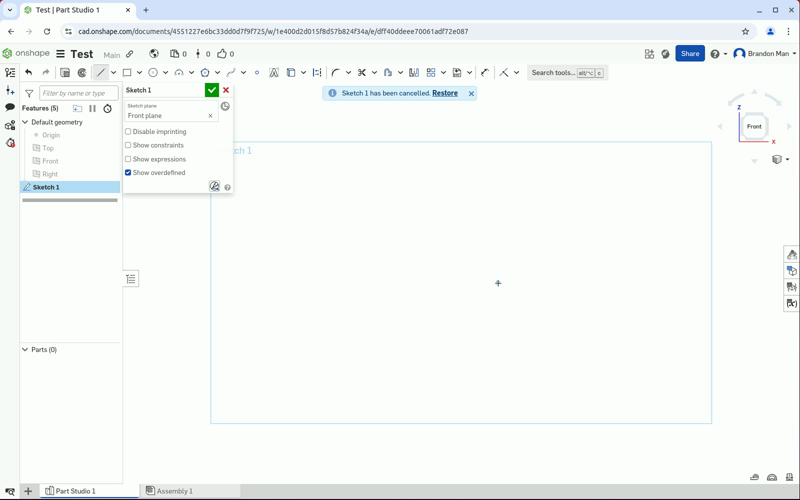
mouse_move(573, 282)
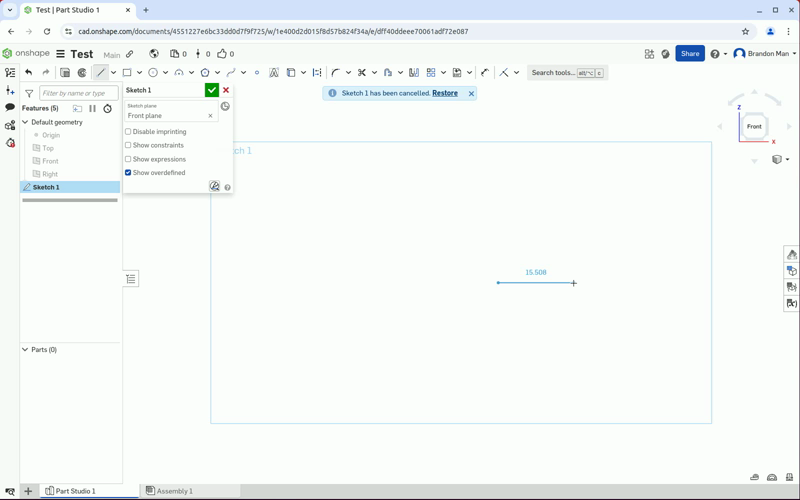
click(573, 282)
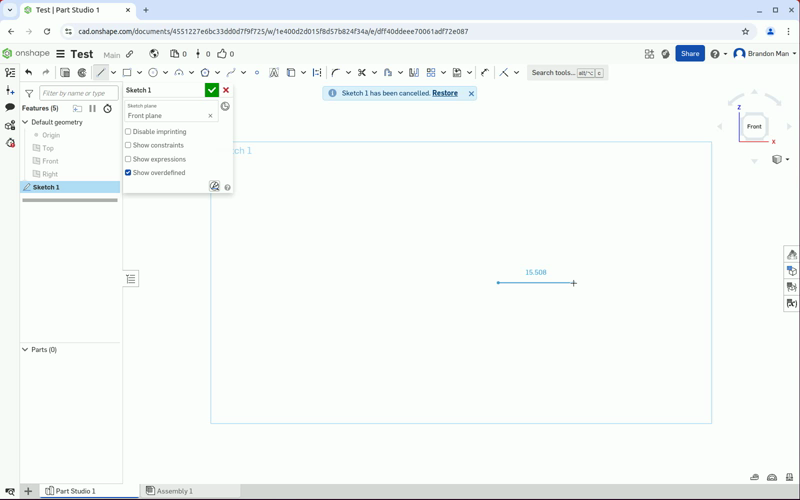
key_up(shift)
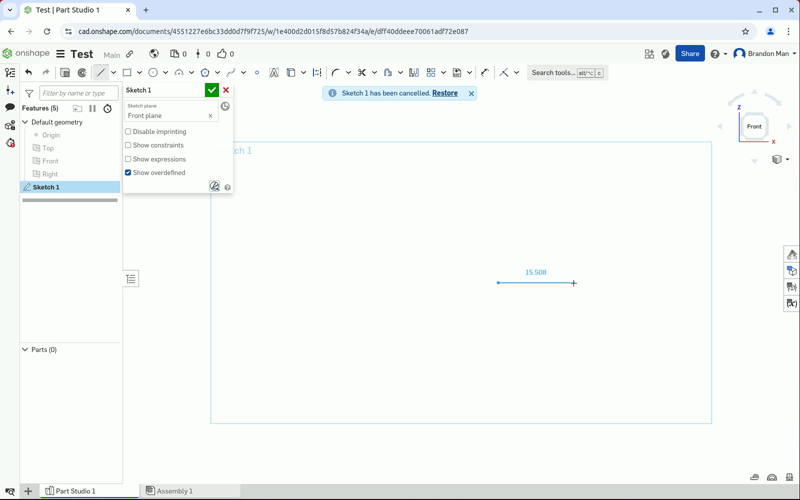
key_down(shift)
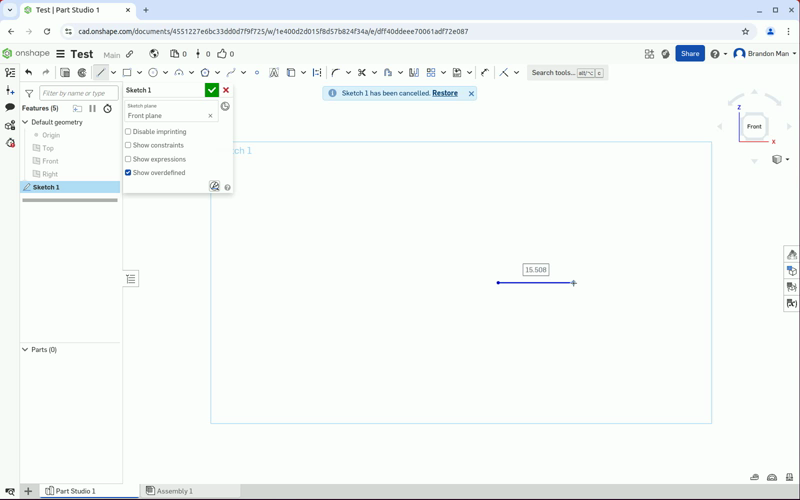
mouse_move(589, 282)
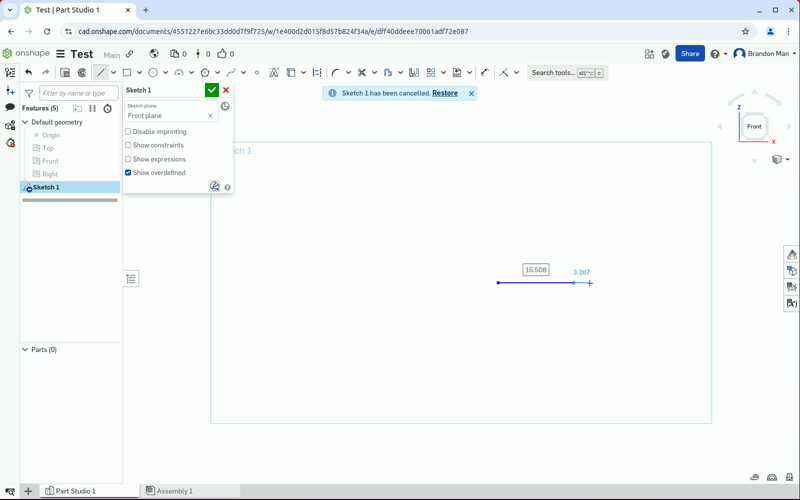
mouse_move(573, 264)
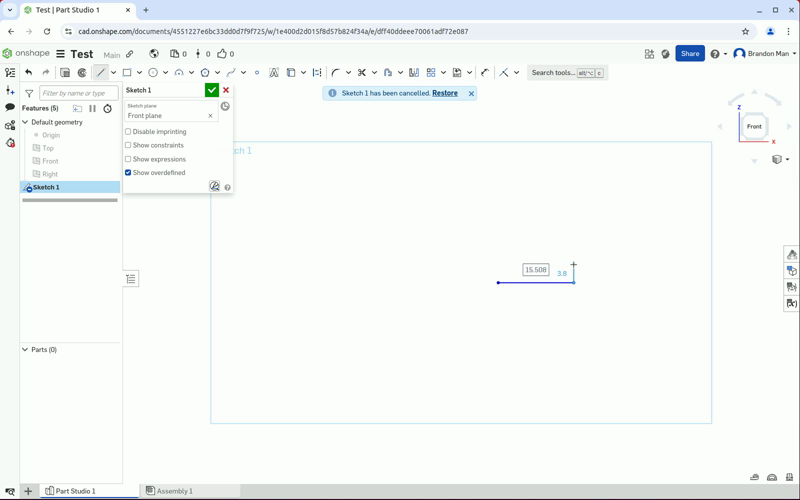
click(573, 264)
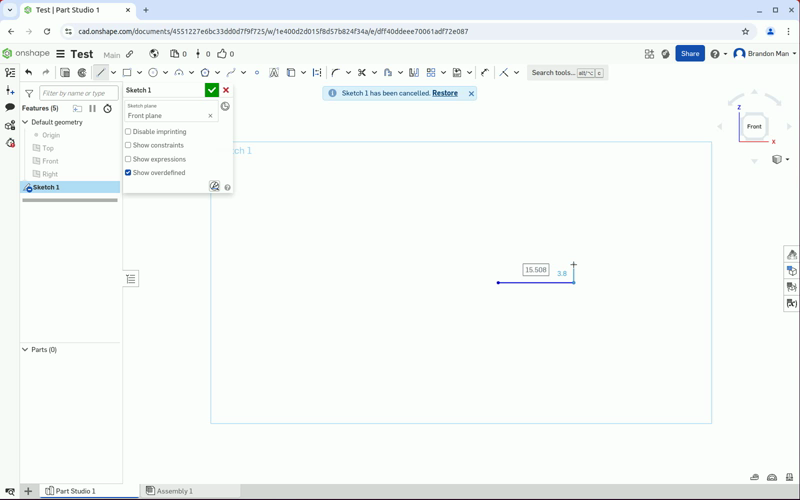
key_up(shift)
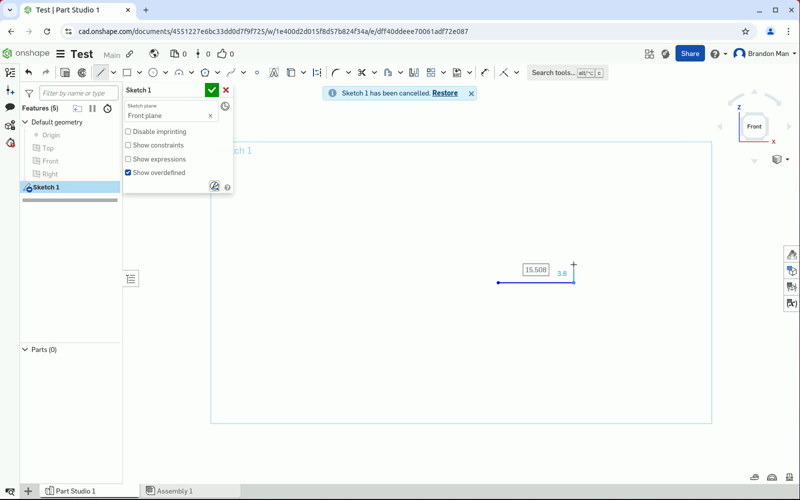
key_down(shift)
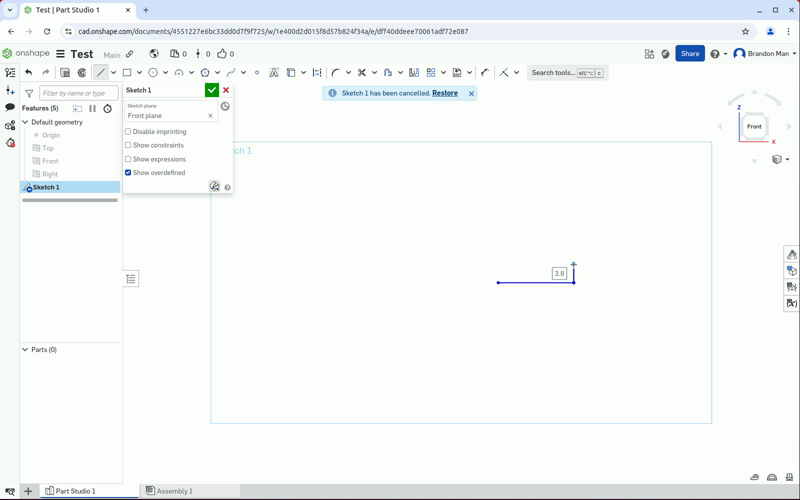
mouse_move(498, 264)
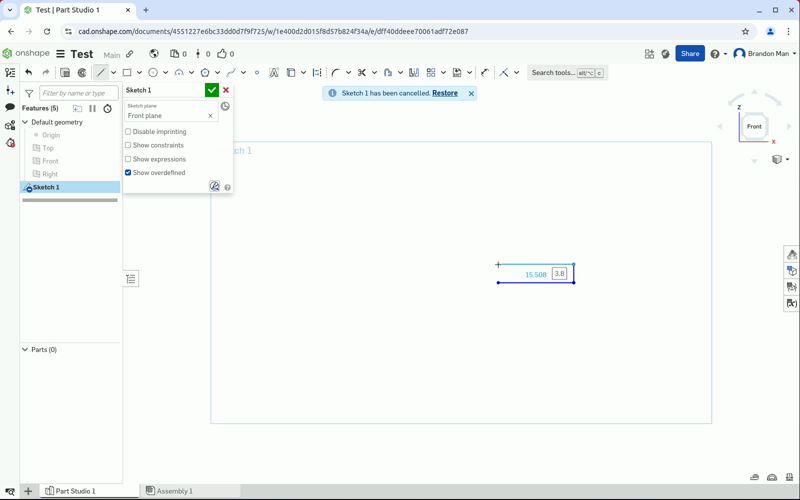
click(498, 264)
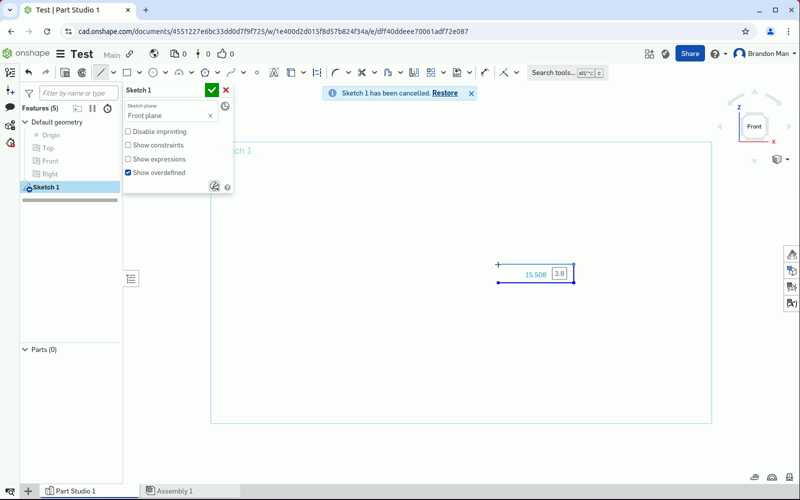
key_up(shift)
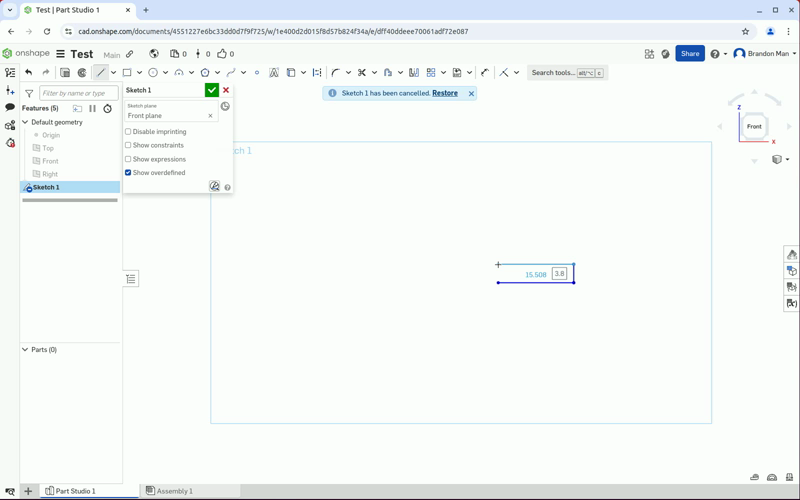
mouse_move(528, 264)
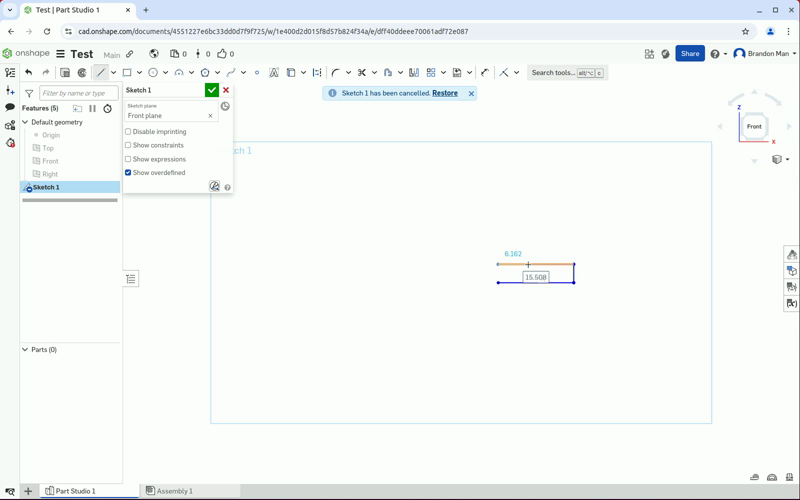
key_down(shift)
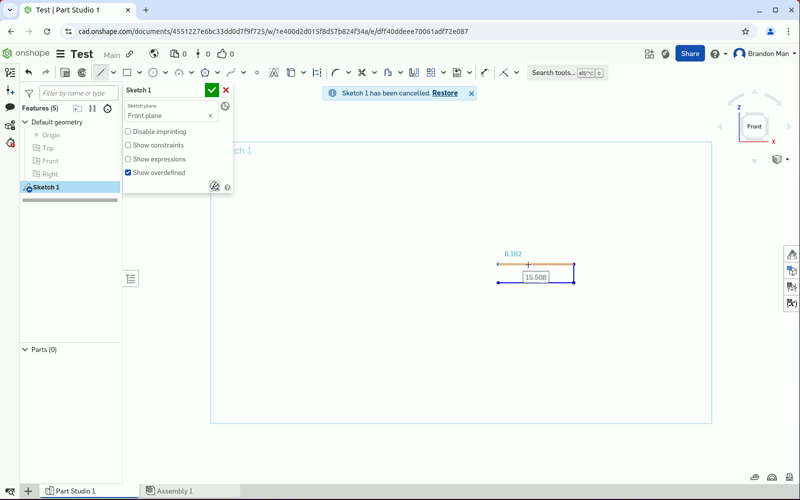
mouse_move(498, 282)
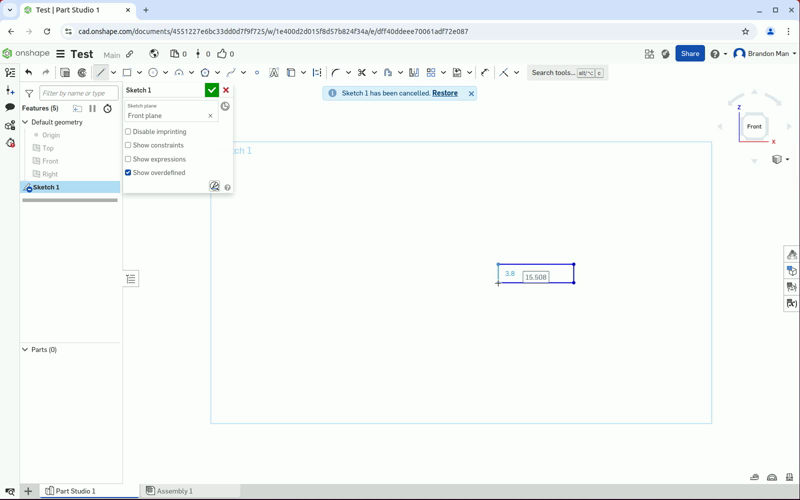
key_up(shift)
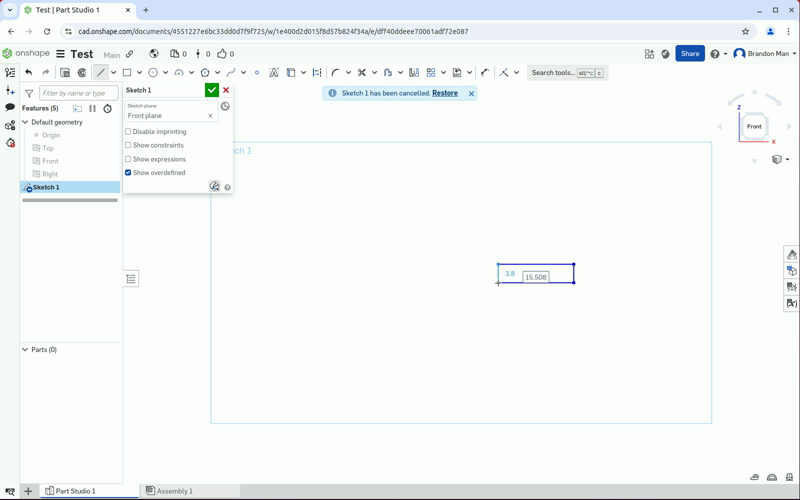
click(498, 282)
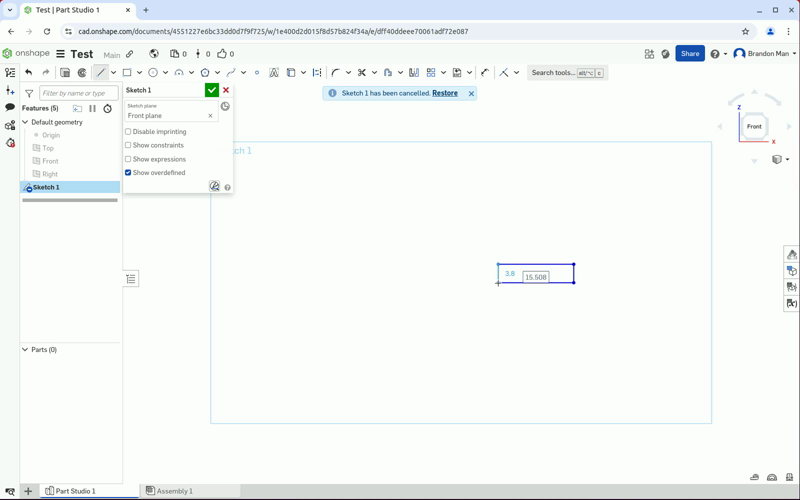
key(esc)
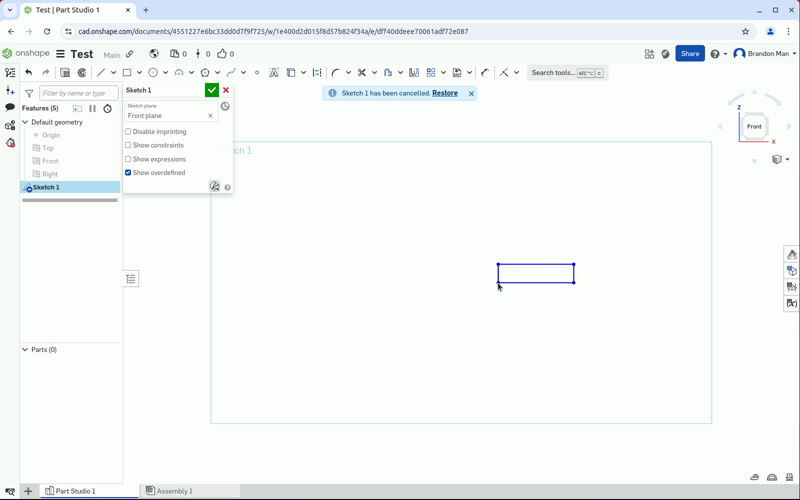
mouse_move(509, 268)
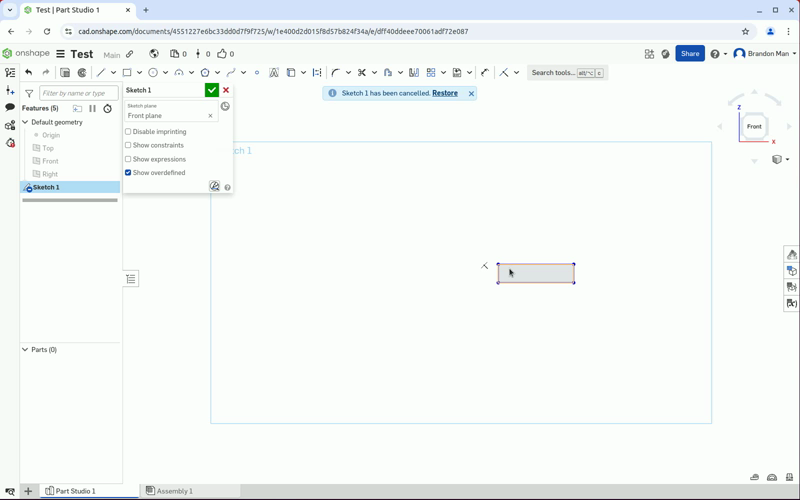
scroll(6)
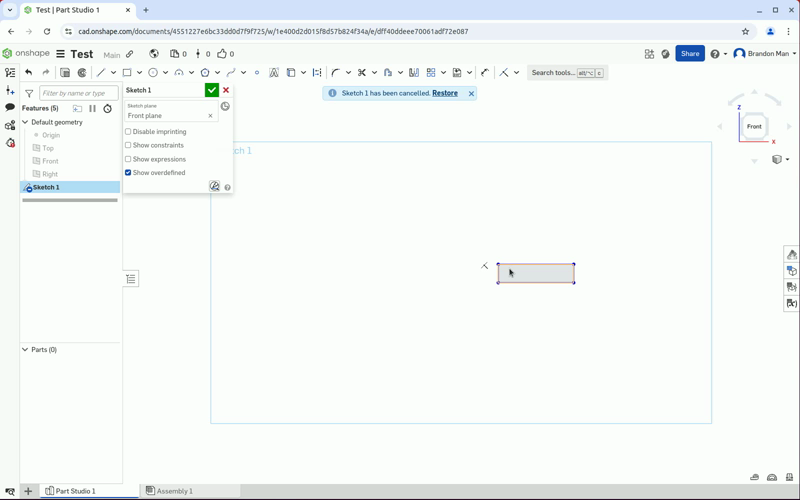
scroll(6)
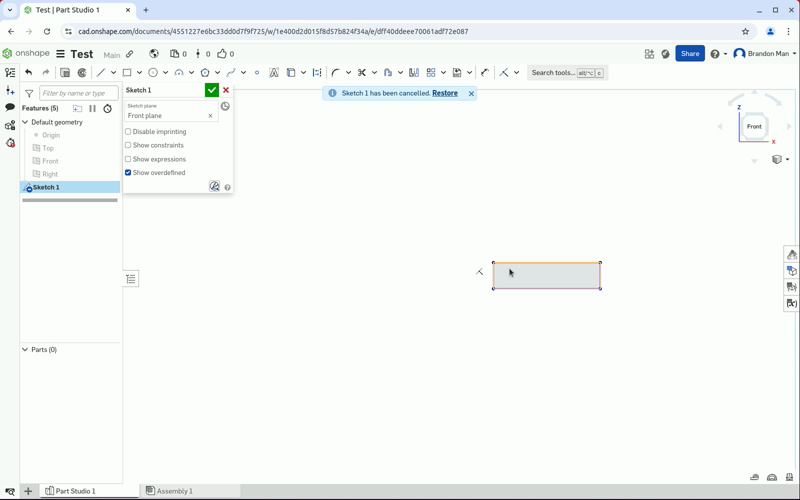
scroll(6)
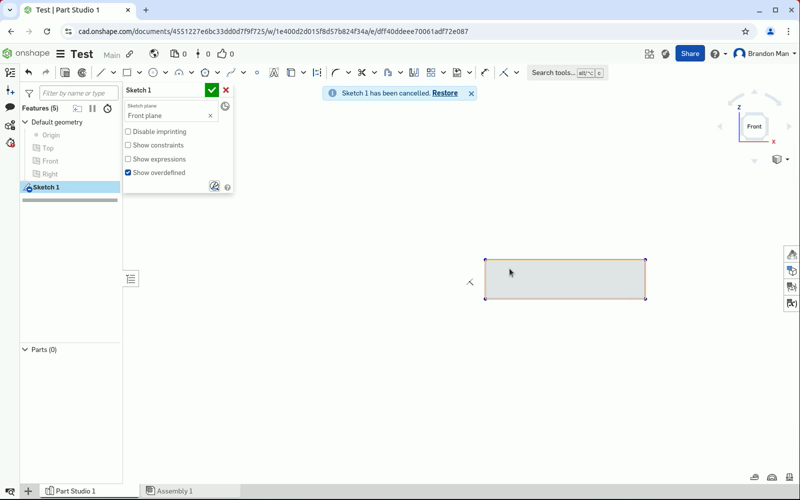
scroll(6)
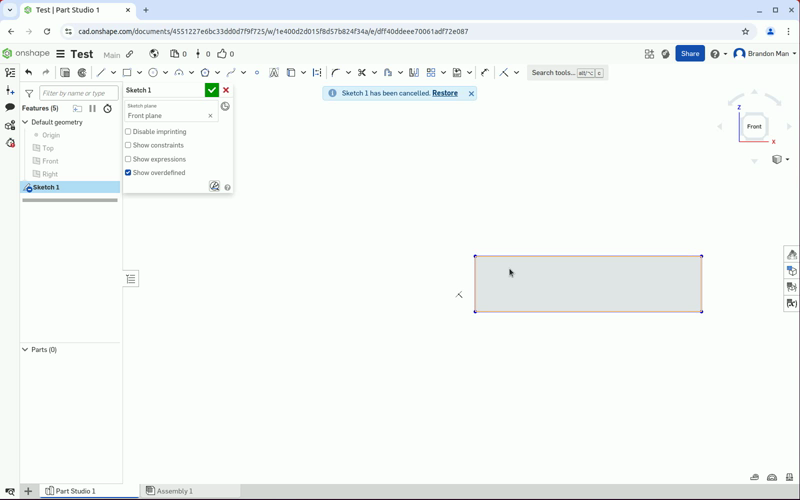
scroll(6)
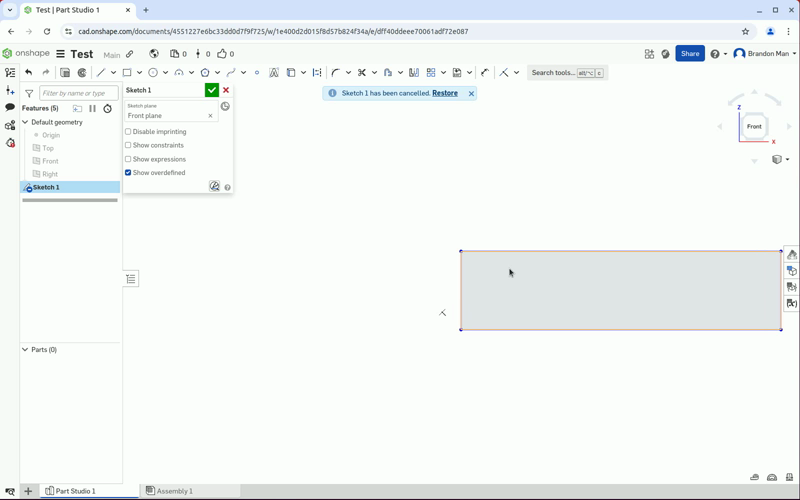
scroll(6)
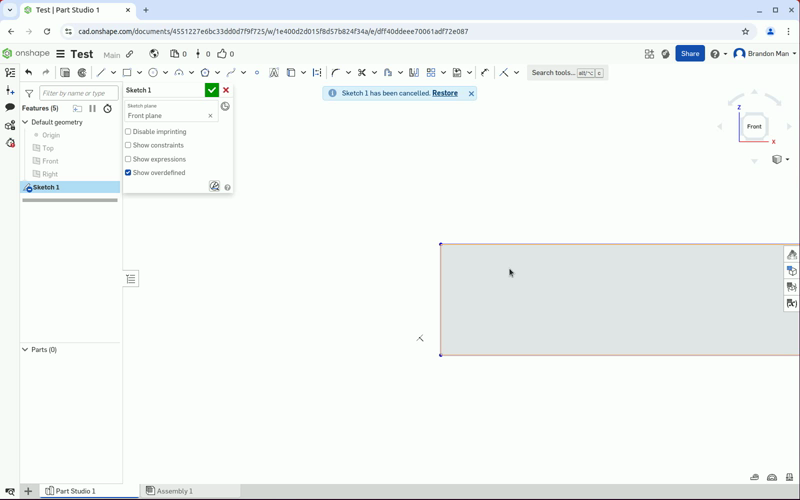
scroll(6)
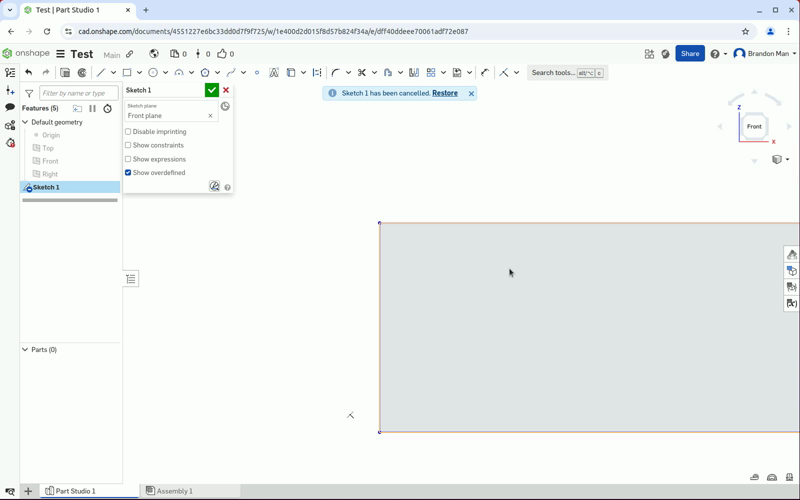
click(509, 268)
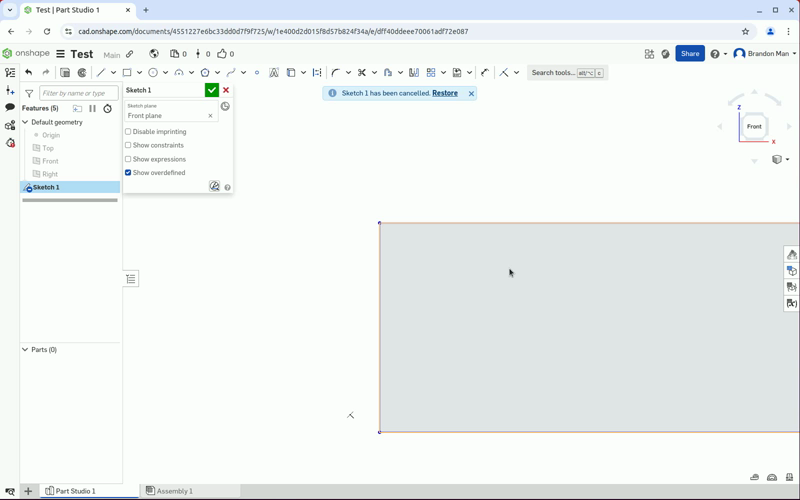
scroll(-6)
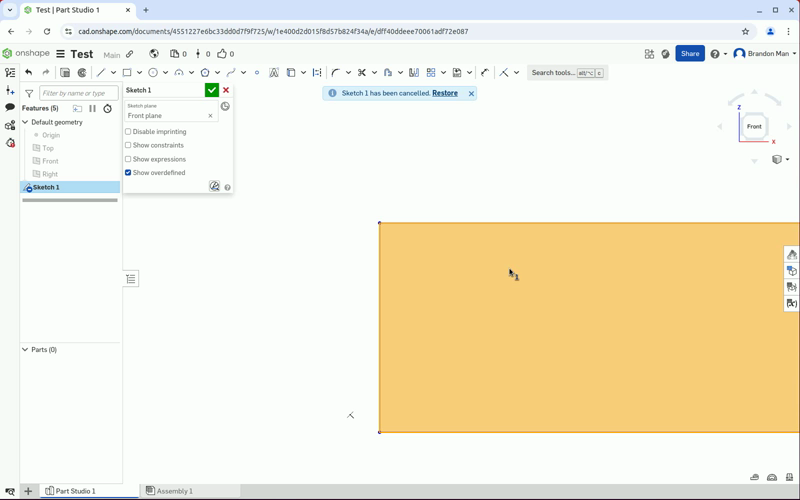
scroll(-6)
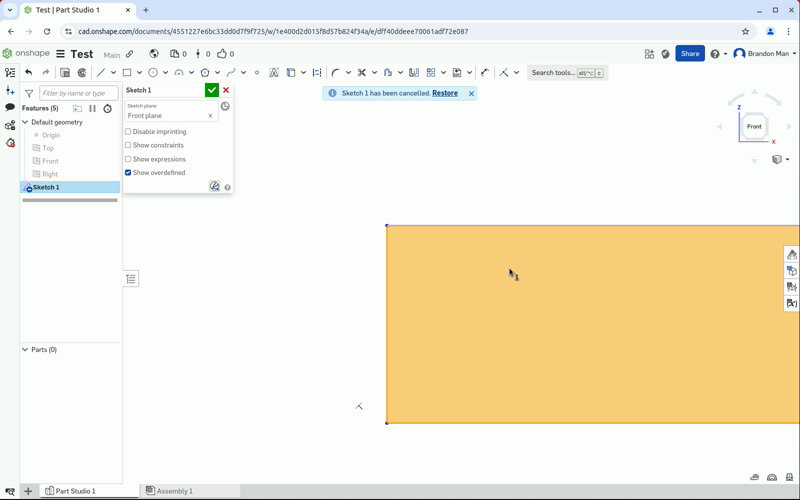
scroll(-6)
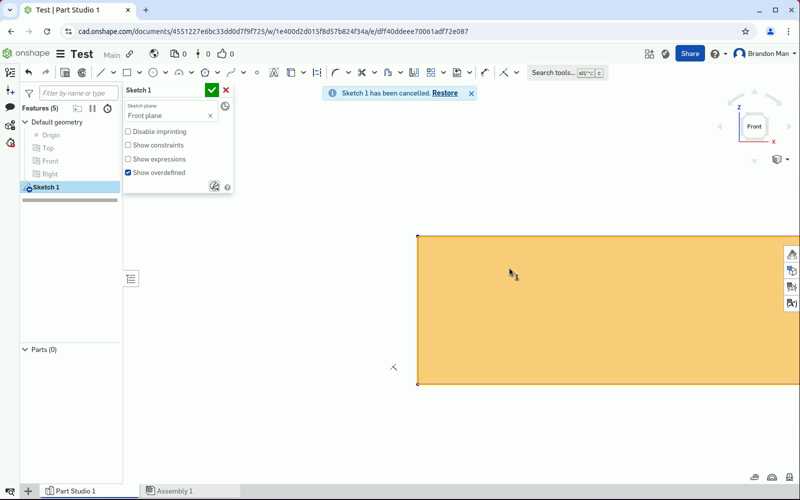
scroll(-6)
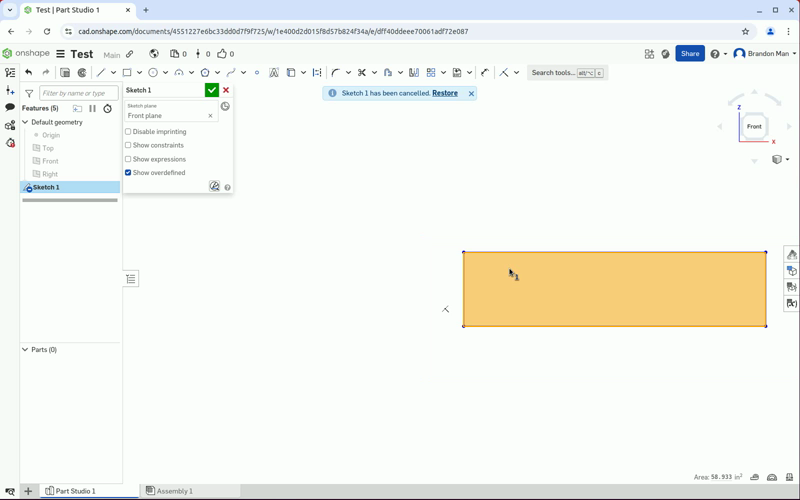
scroll(-6)
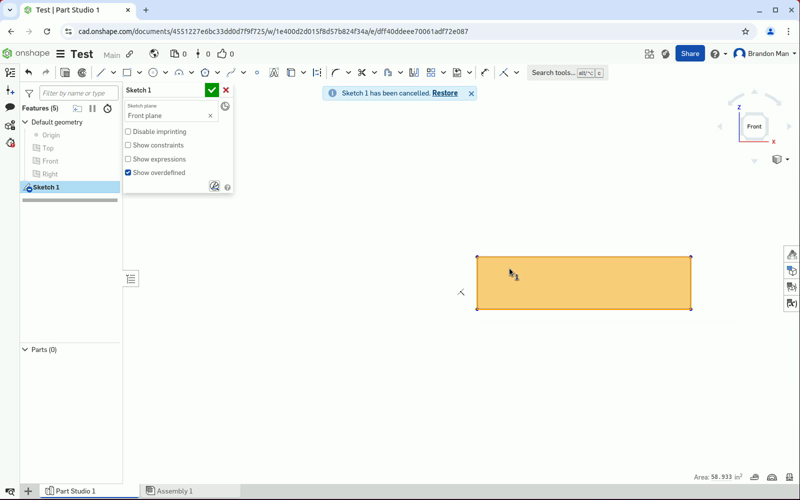
scroll(-6)
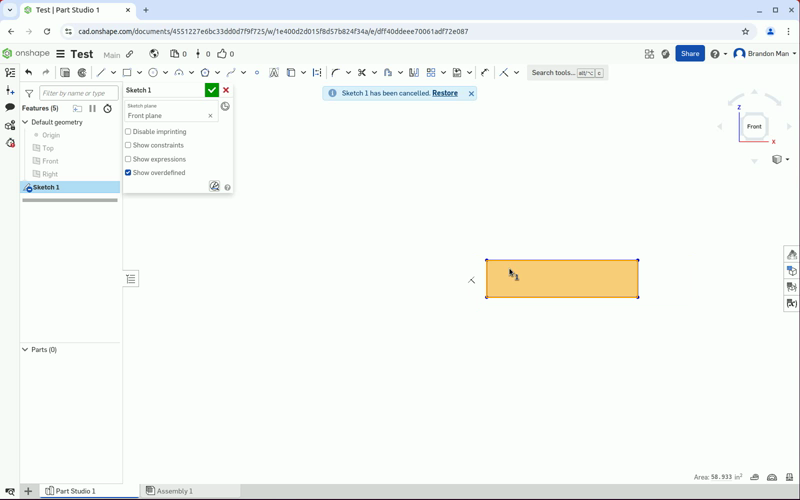
scroll(-6)
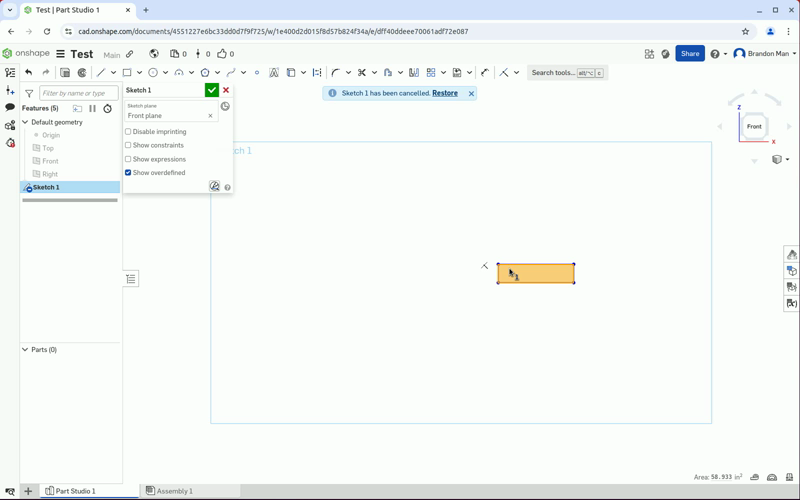
mouse_move(73, 352)
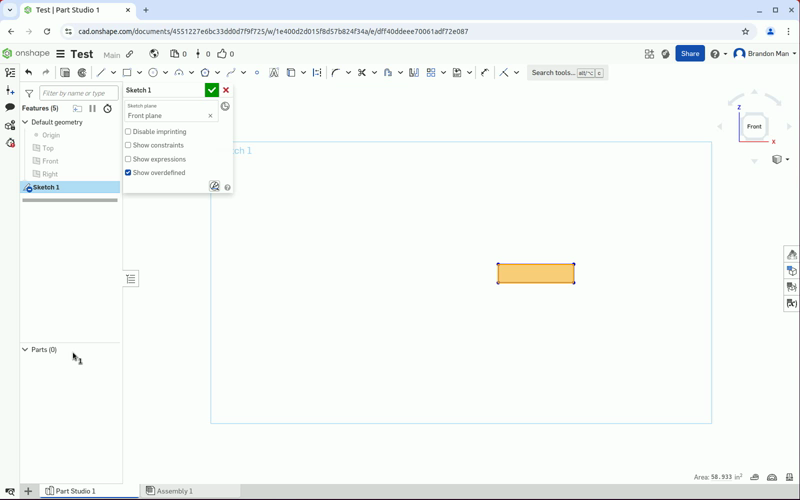
key(shift+y)
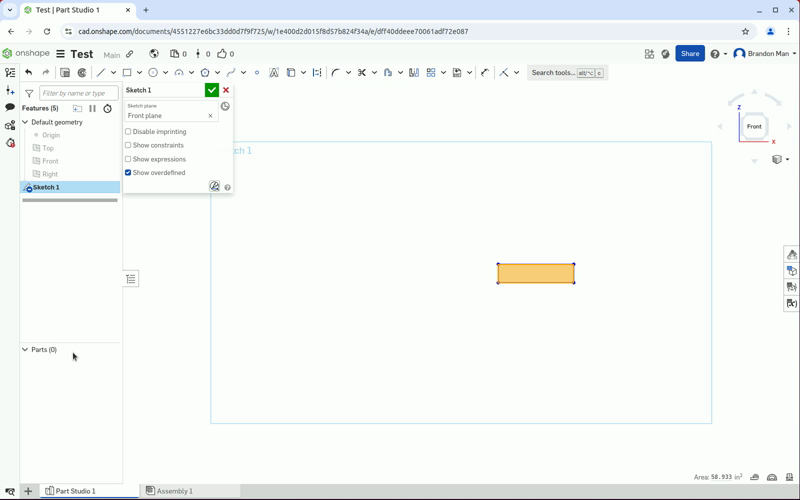
key(shift+e)
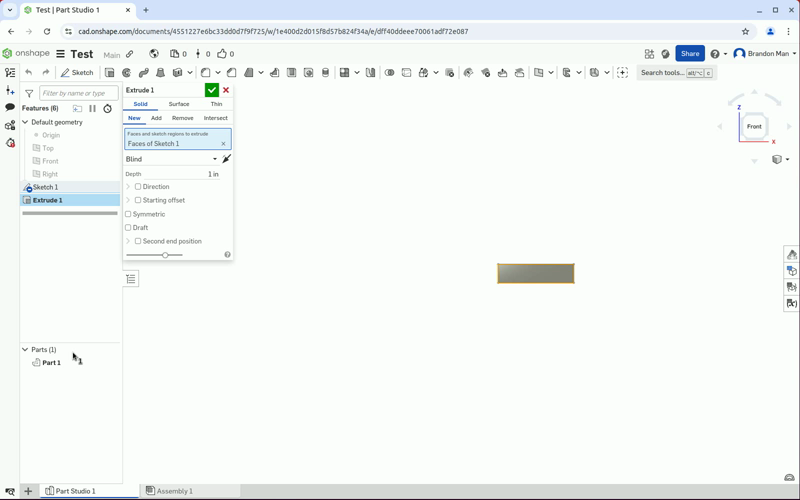
mouse_move(143, 106)
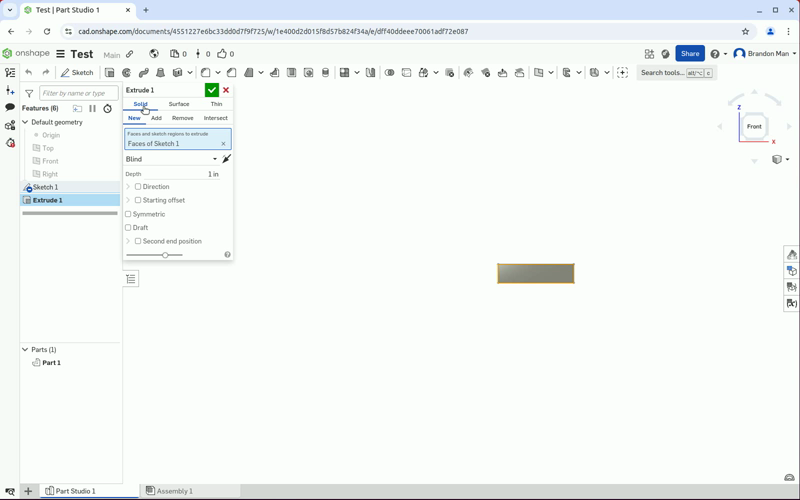
click(143, 106)
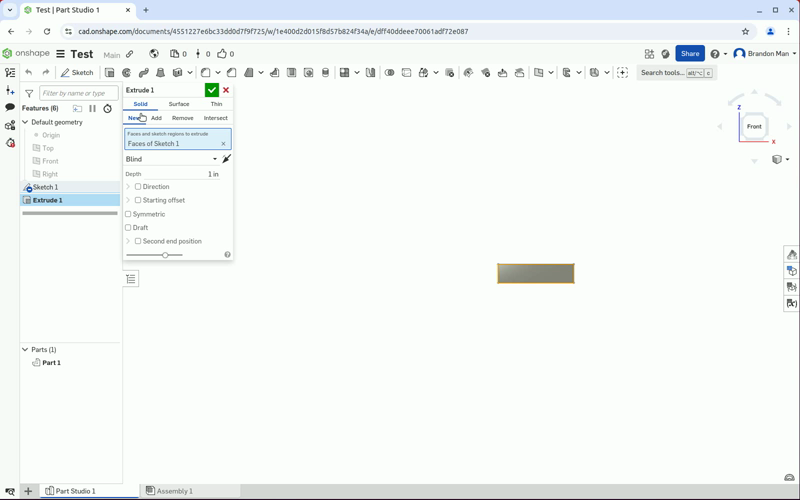
mouse_move(137, 120)
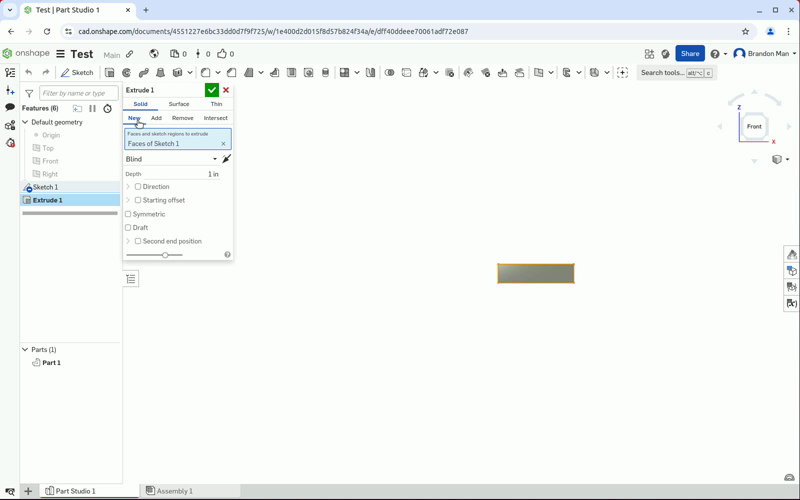
click(137, 120)
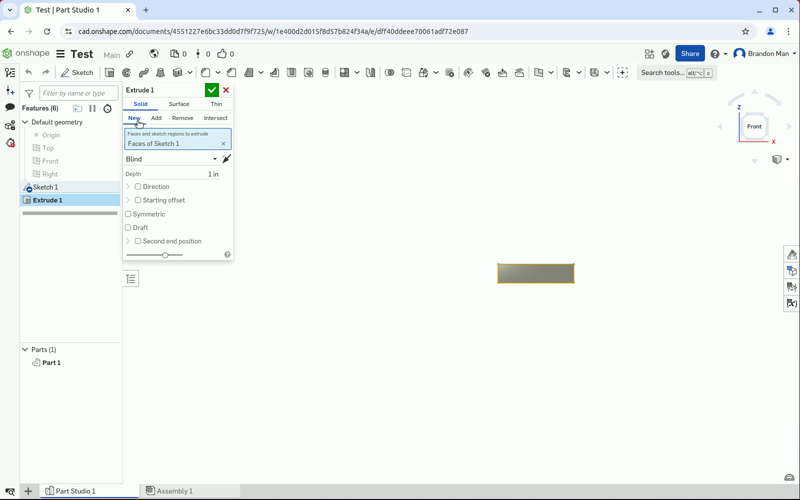
key(tab, 4)
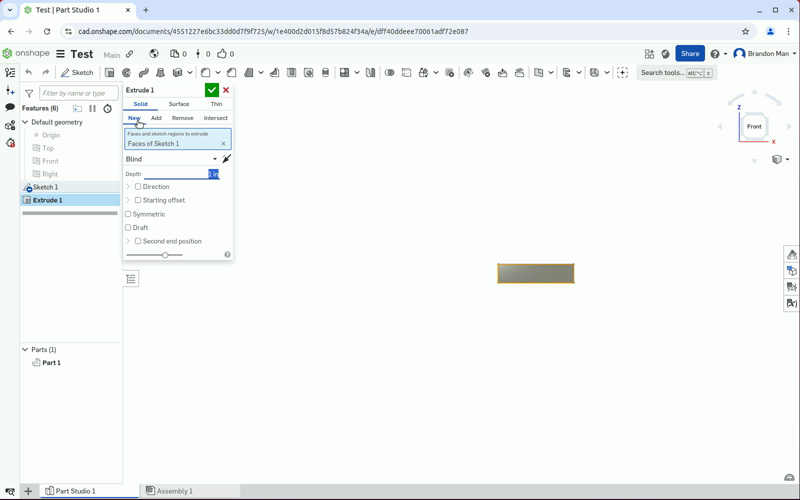
text(-11.554)
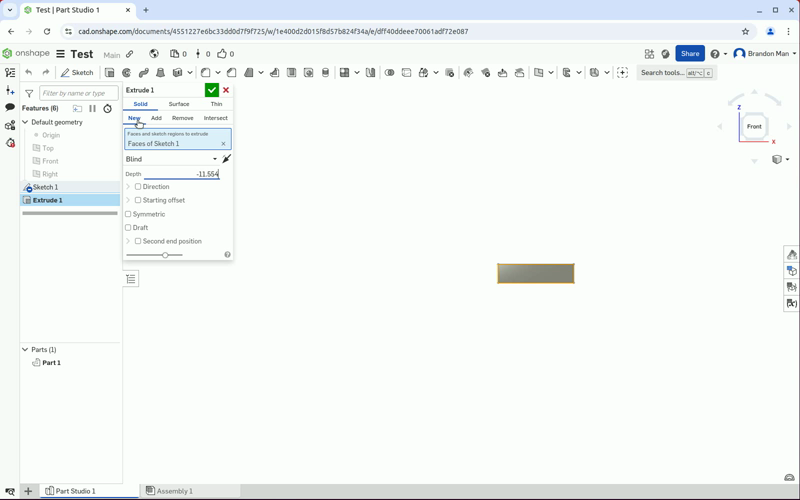
key(enter)
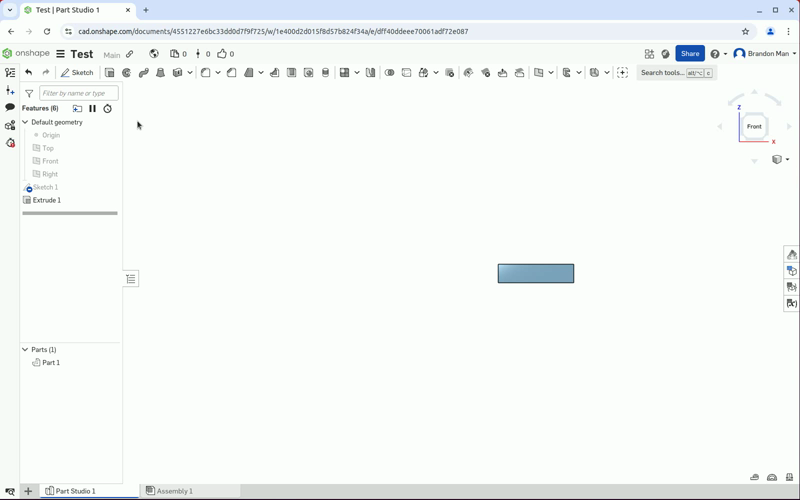
key(shift+h)
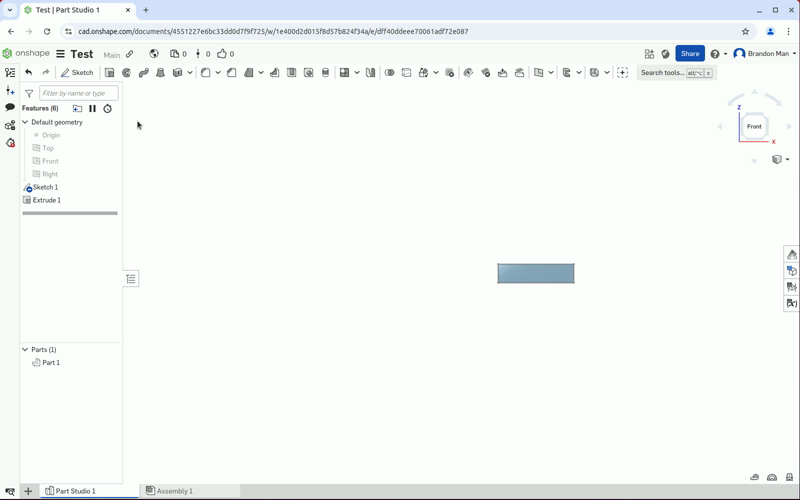
key(shift+h)
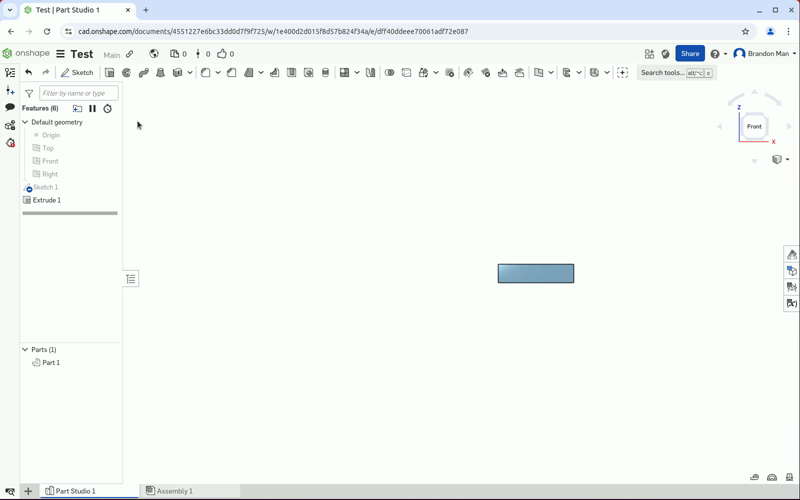
mouse_move(73, 189)
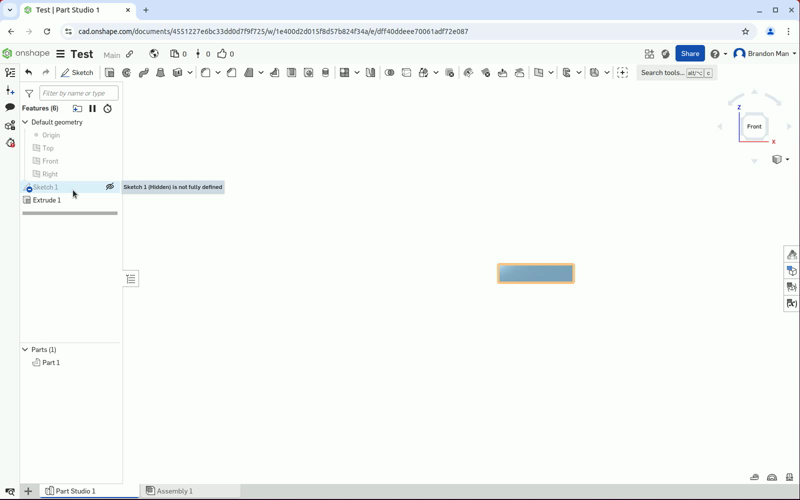
click(73, 189)
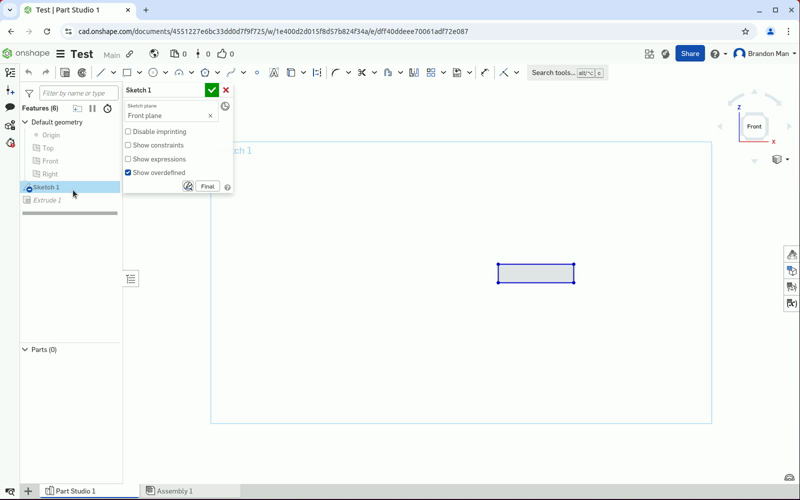
mouse_move(229, 92)
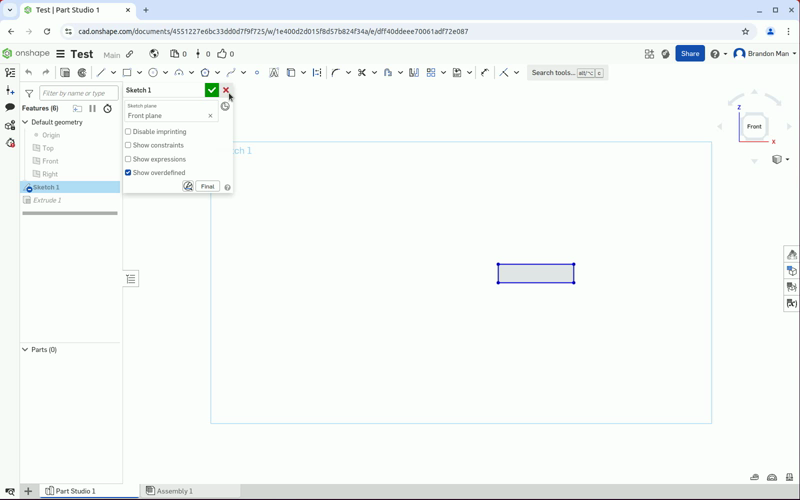
click(229, 92)
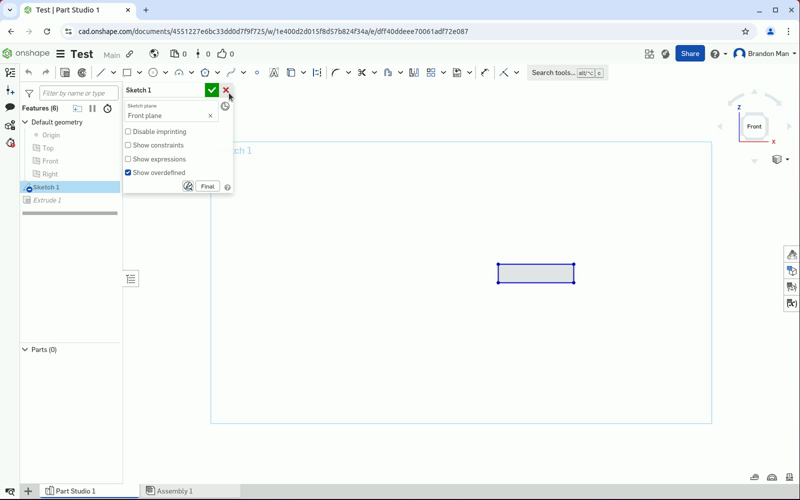
key(shift+s)
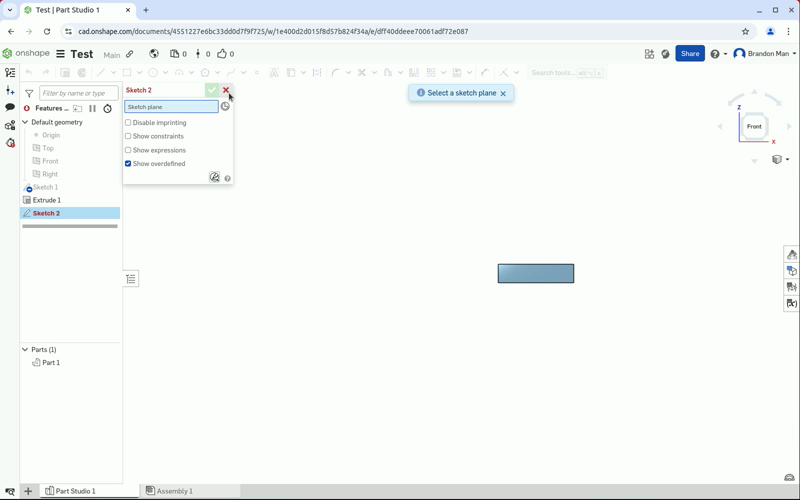
mouse_move(73, 163)
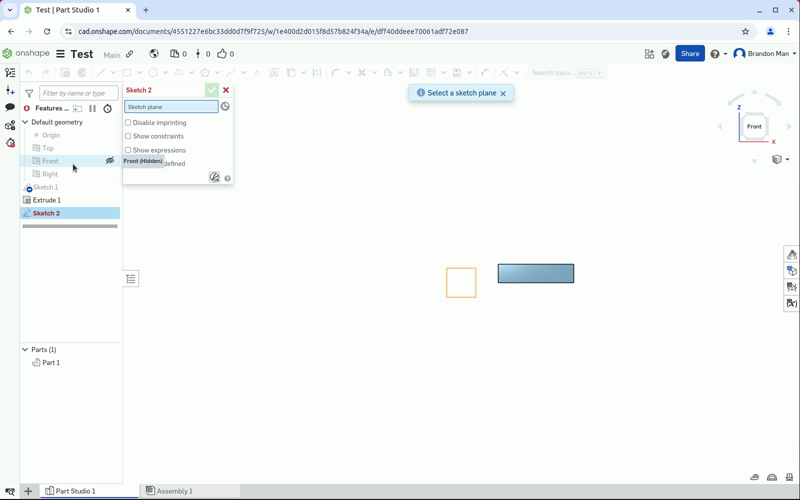
click(73, 163)
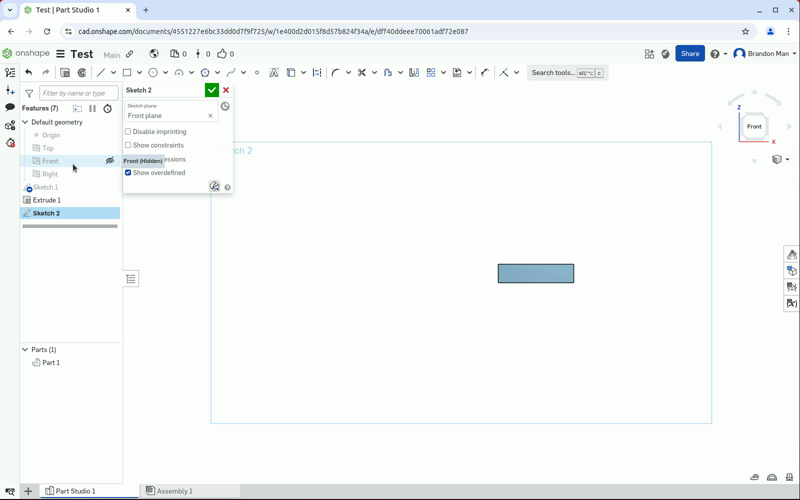
mouse_move(73, 352)
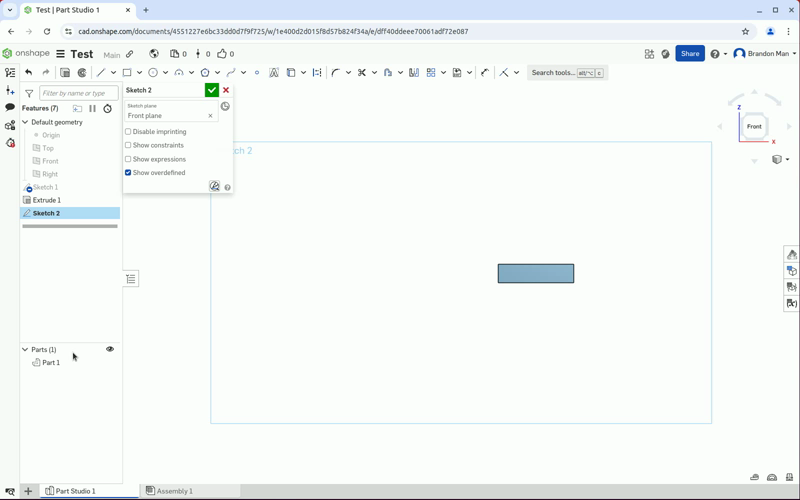
key(y)
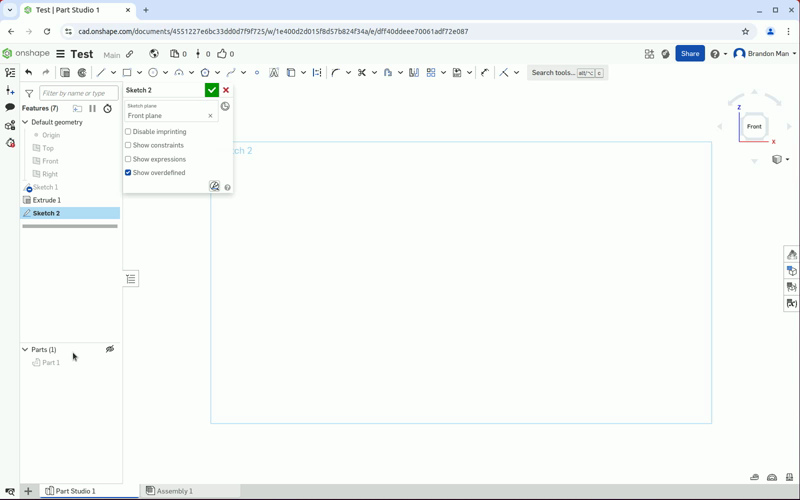
key(l)
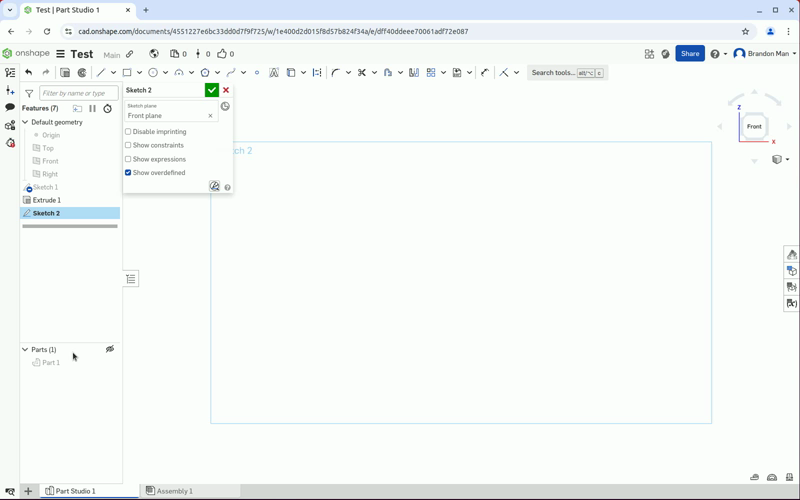
key_down(shift)
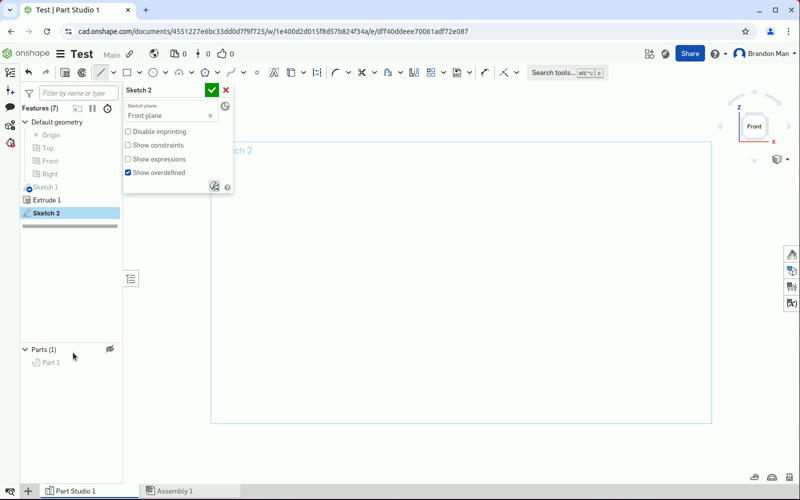
mouse_move(460, 282)
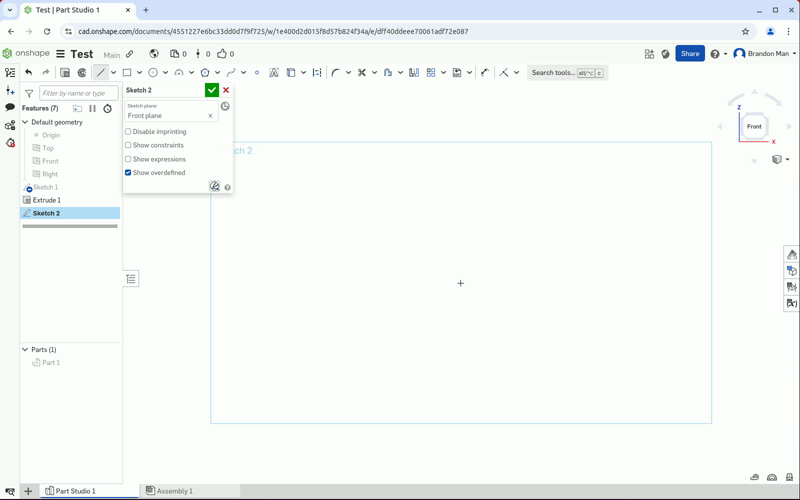
click(460, 282)
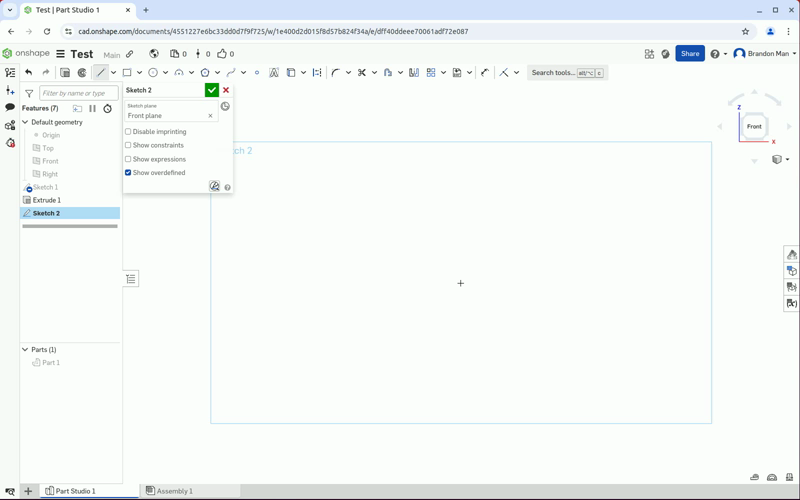
key_up(shift)
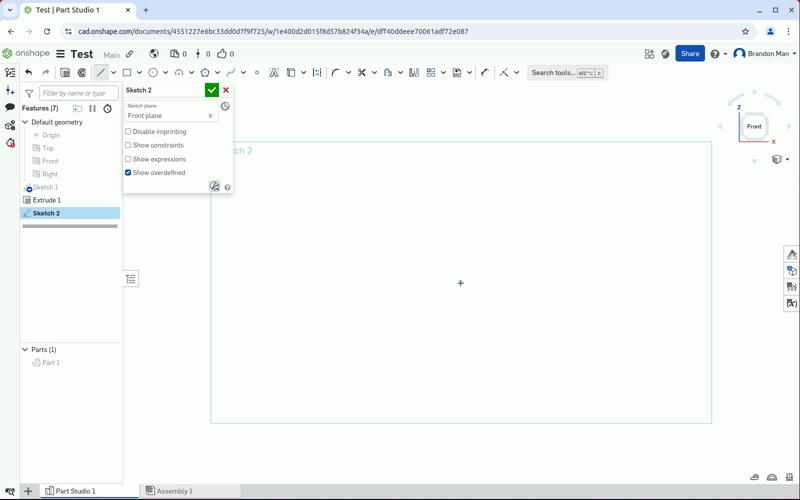
key_down(shift)
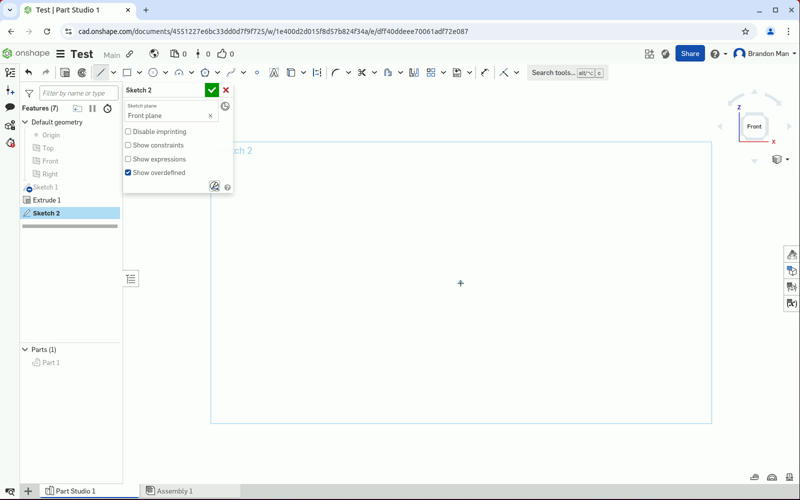
mouse_move(490, 282)
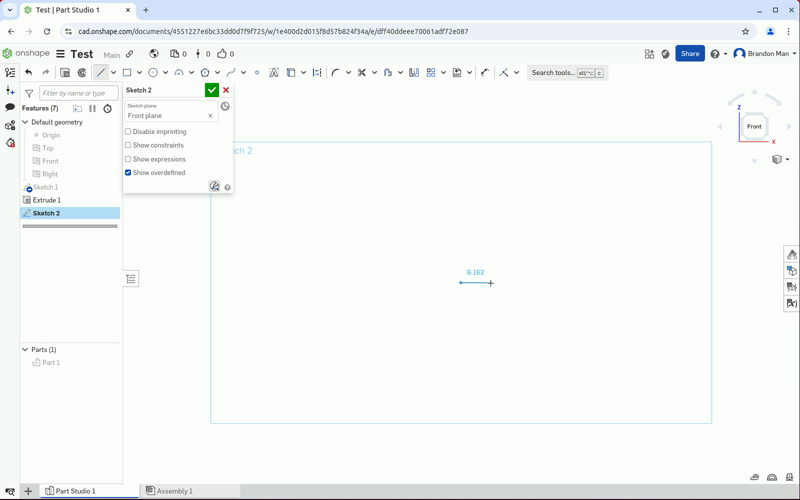
mouse_move(498, 282)
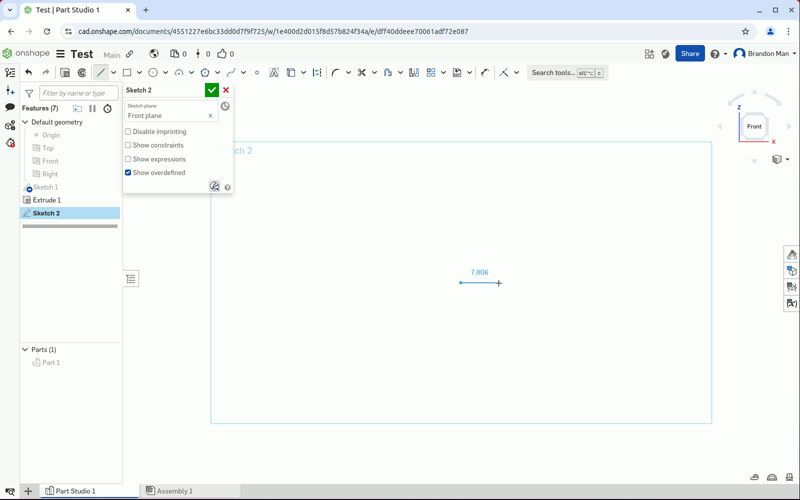
click(498, 282)
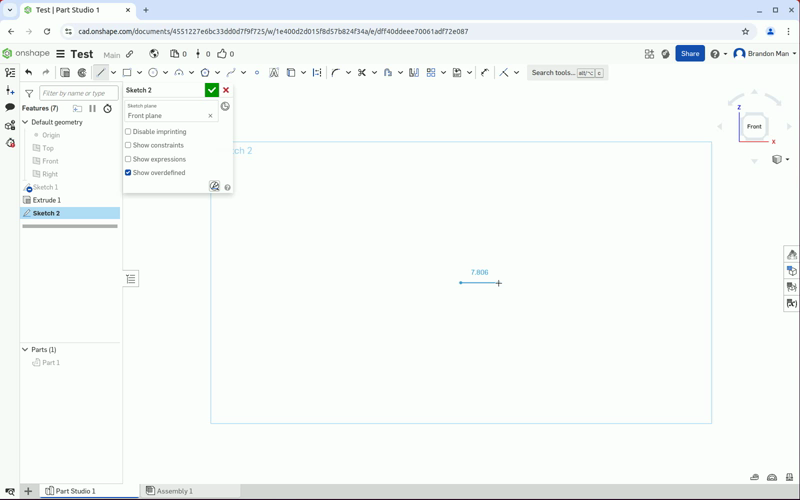
key_up(shift)
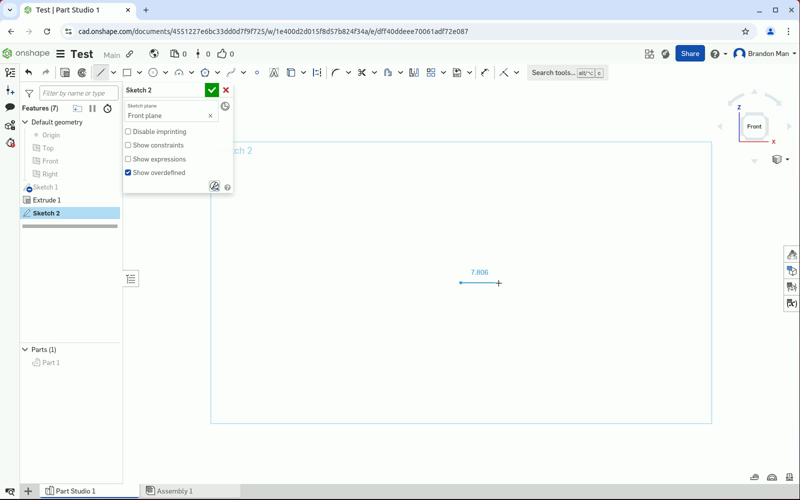
key_down(shift)
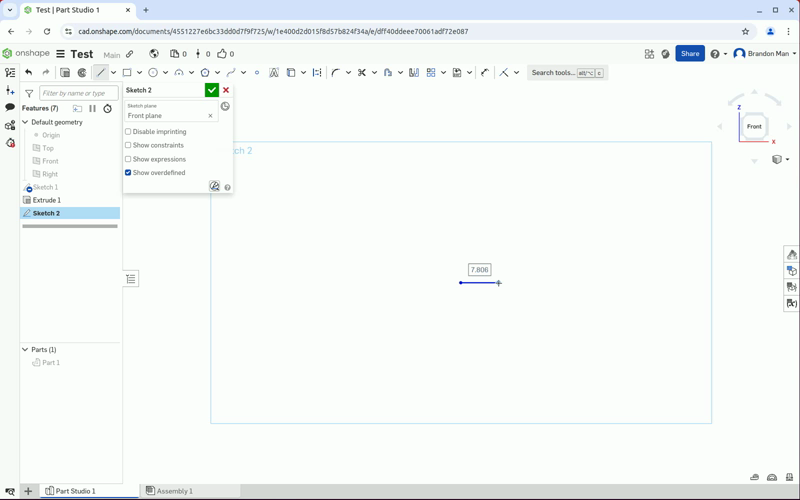
mouse_move(528, 282)
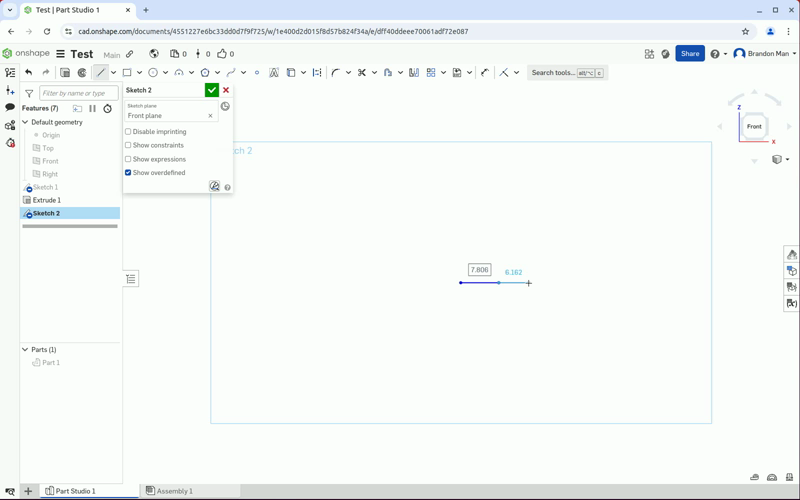
mouse_move(498, 264)
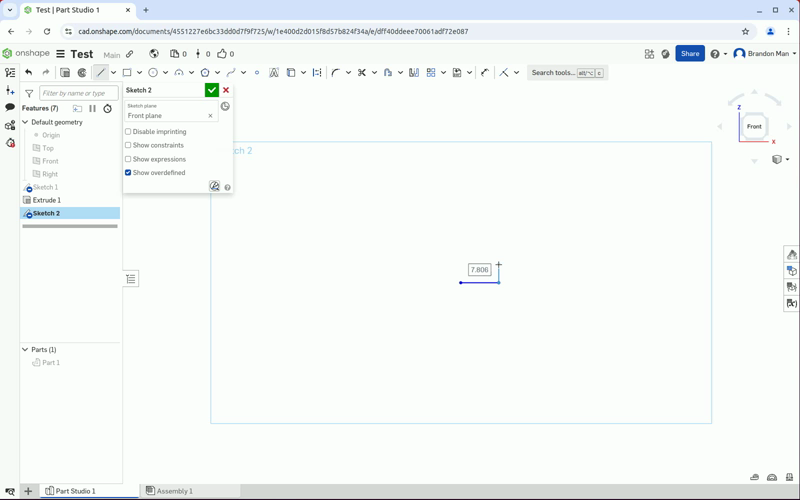
click(498, 264)
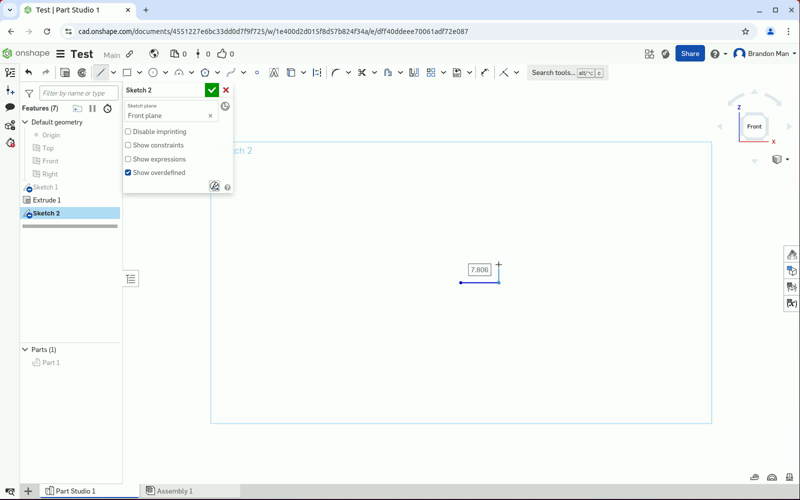
key_up(shift)
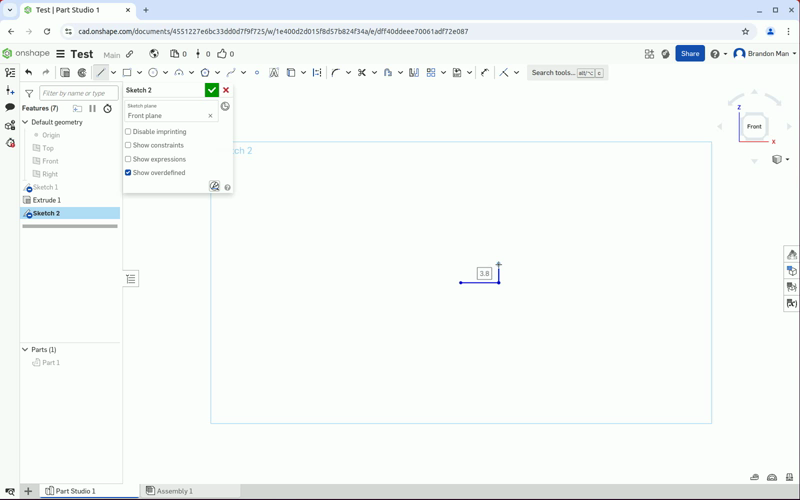
key_down(shift)
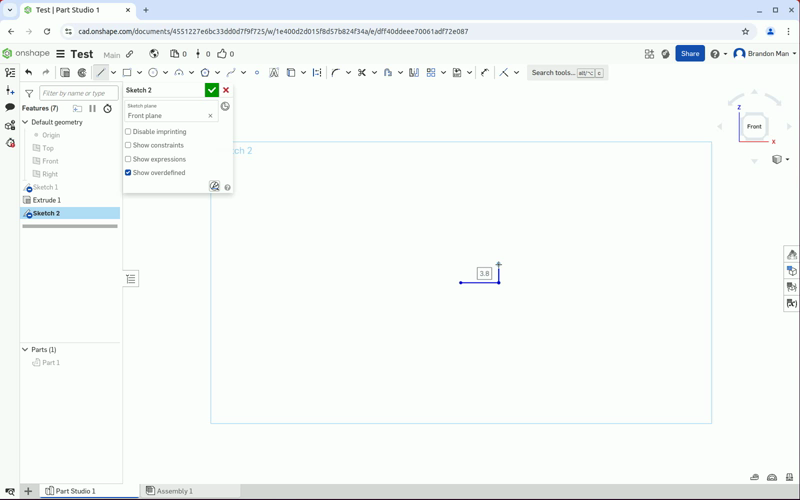
mouse_move(528, 264)
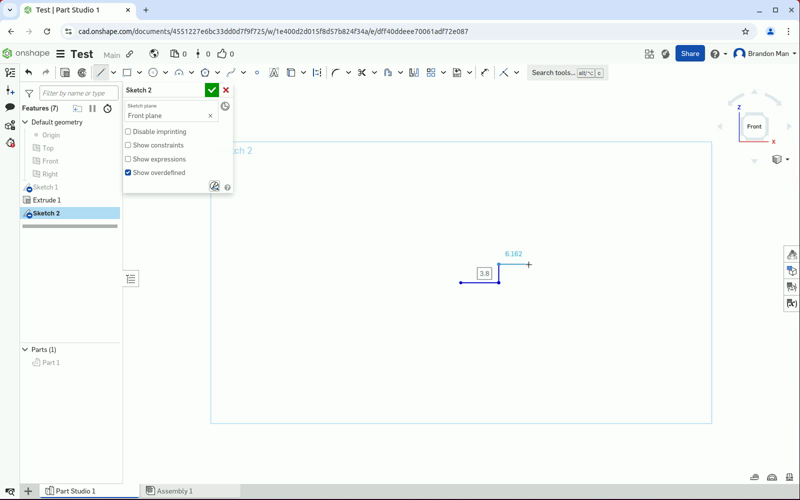
mouse_move(498, 207)
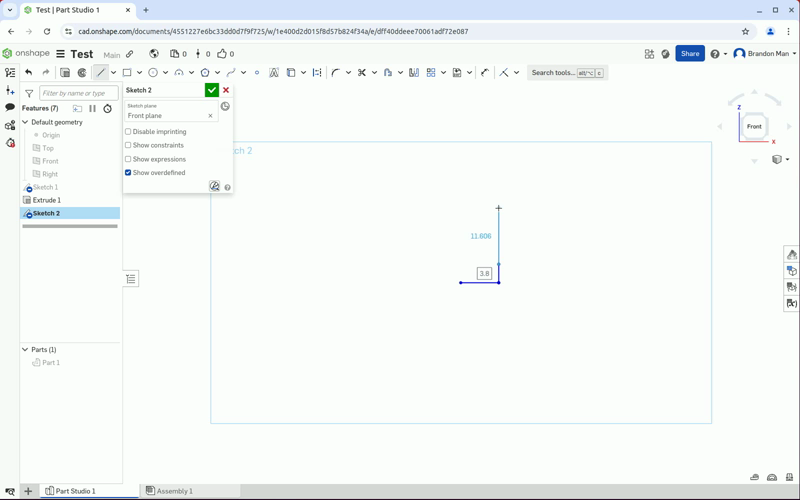
click(498, 207)
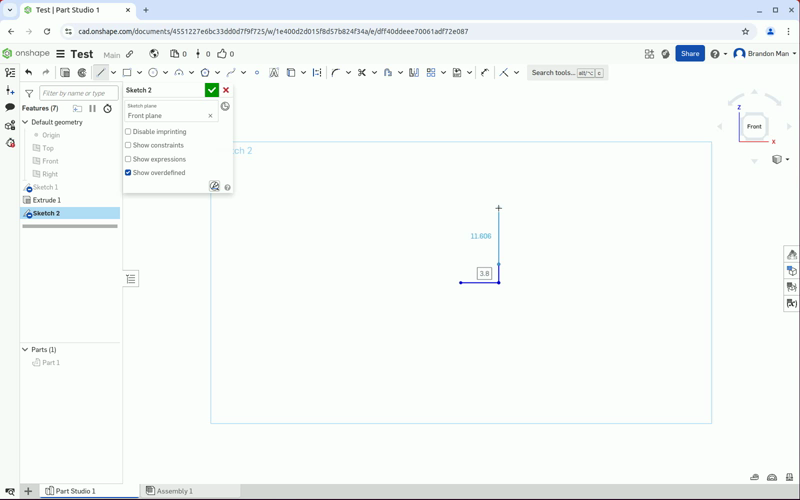
key_up(shift)
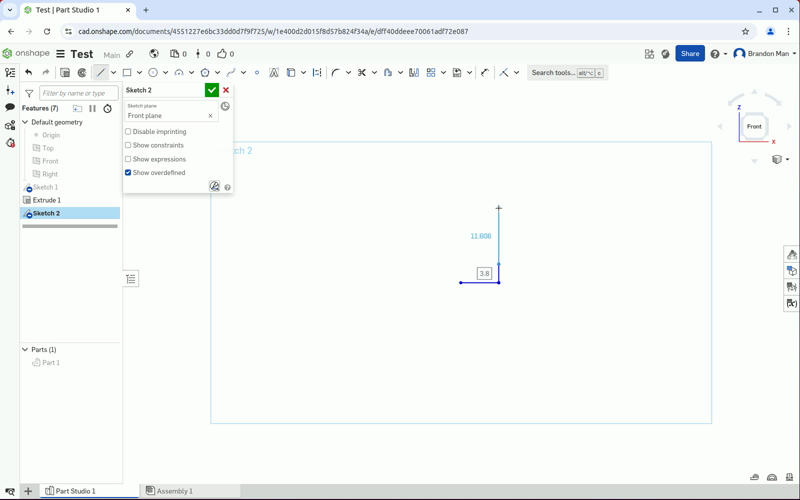
key_down(shift)
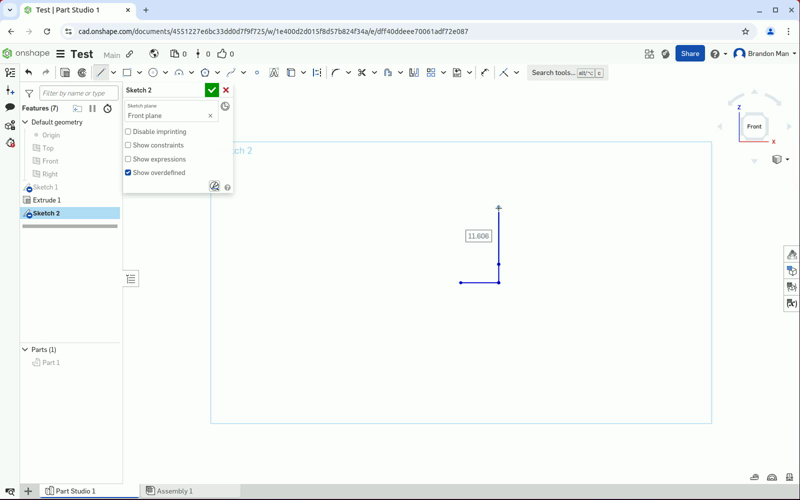
mouse_move(528, 207)
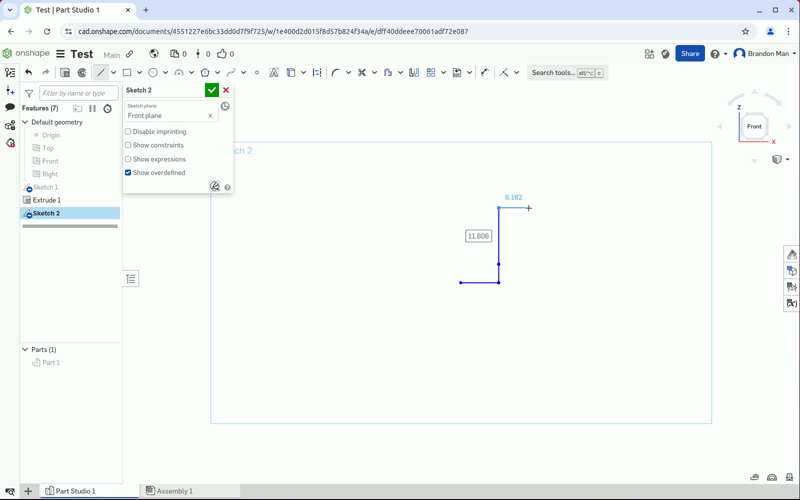
mouse_move(460, 207)
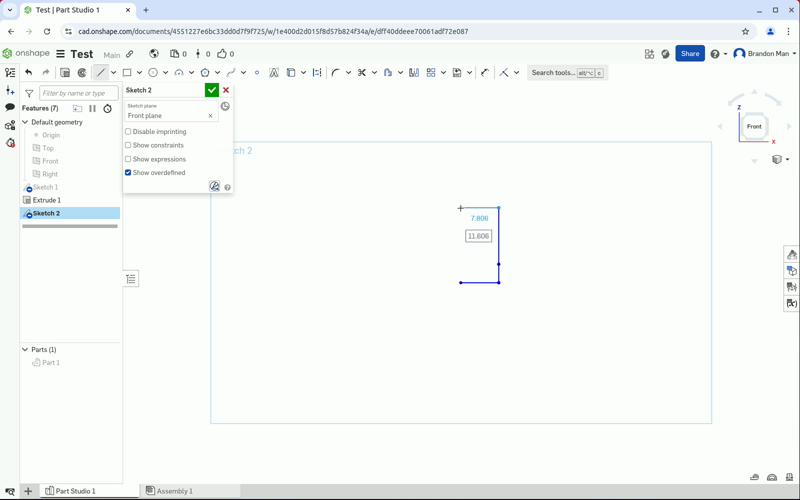
click(460, 207)
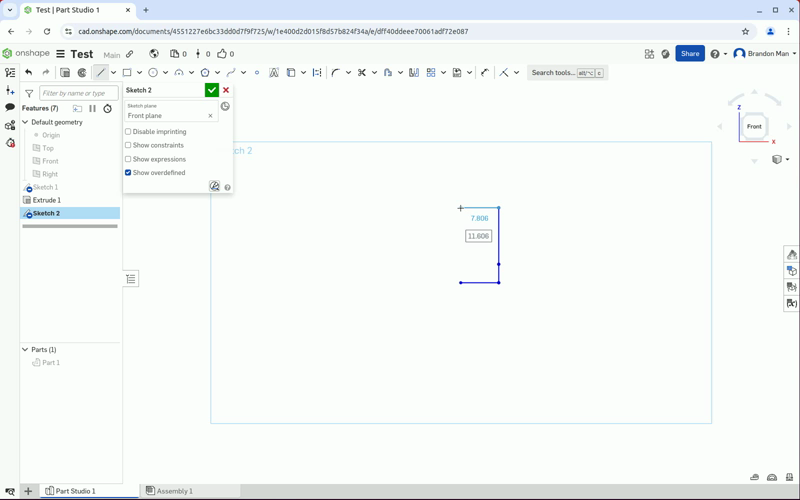
key_up(shift)
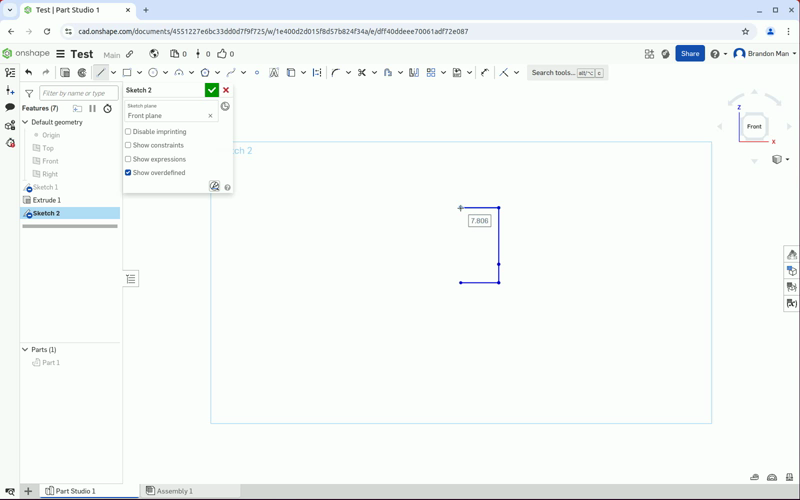
key_down(shift)
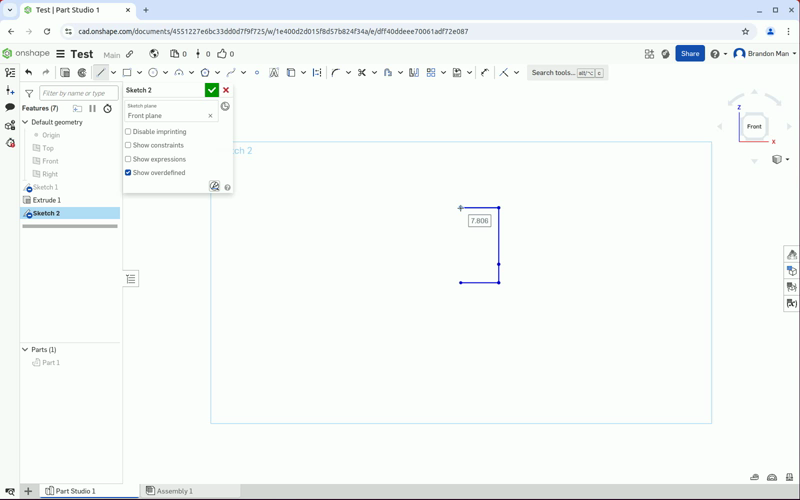
mouse_move(460, 282)
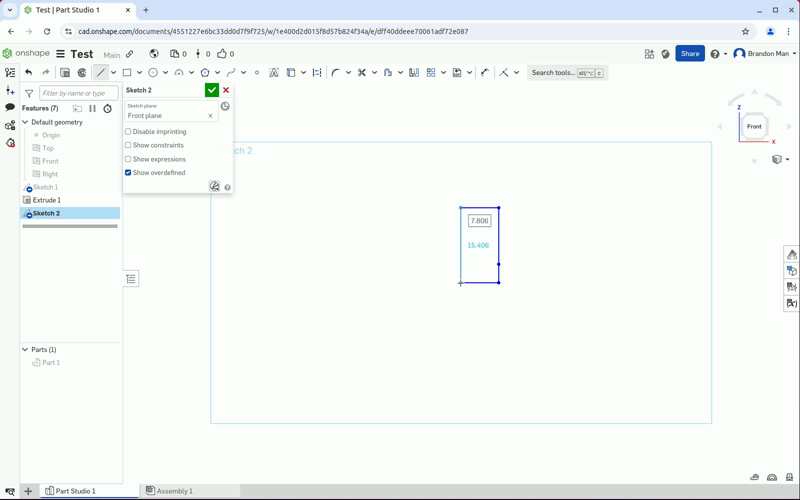
key_up(shift)
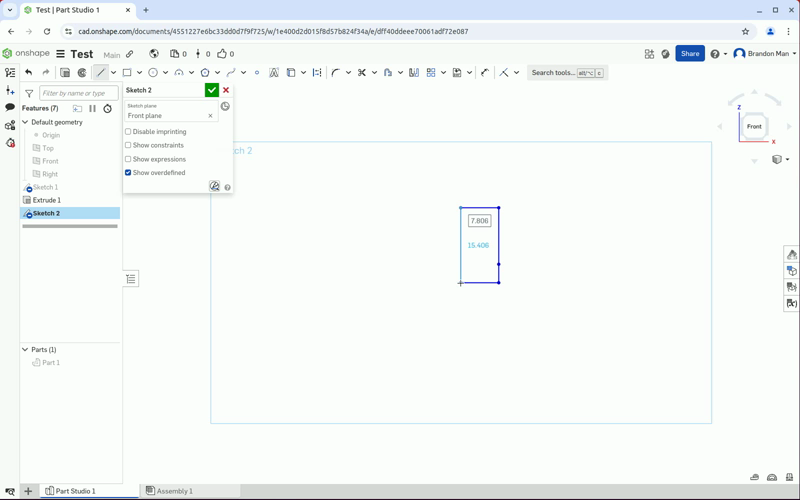
click(460, 282)
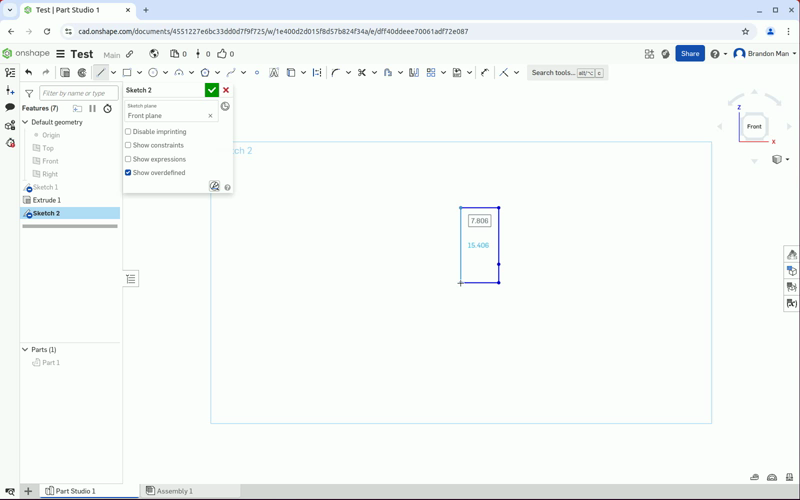
key(esc)
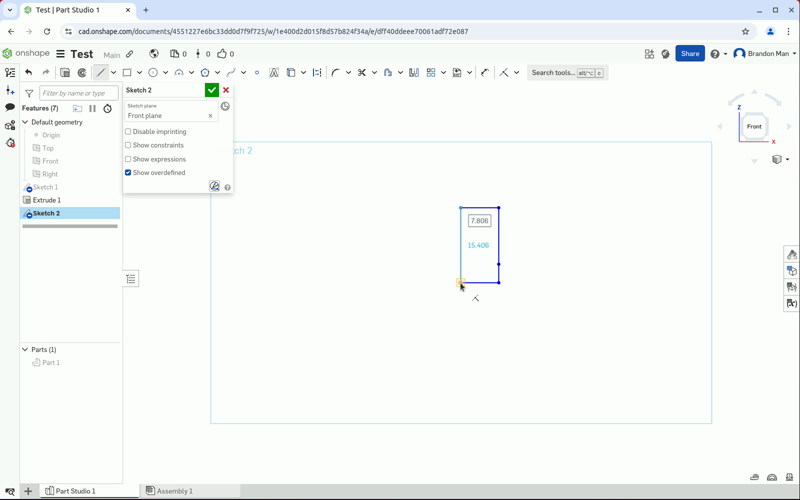
mouse_move(487, 226)
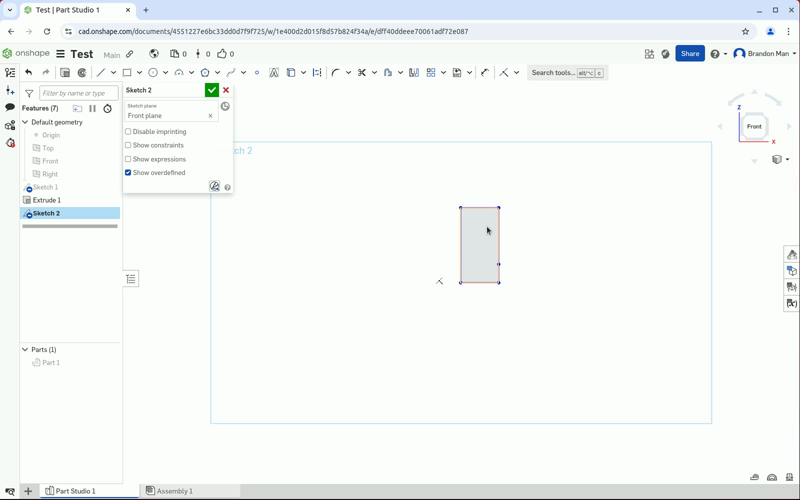
click(487, 226)
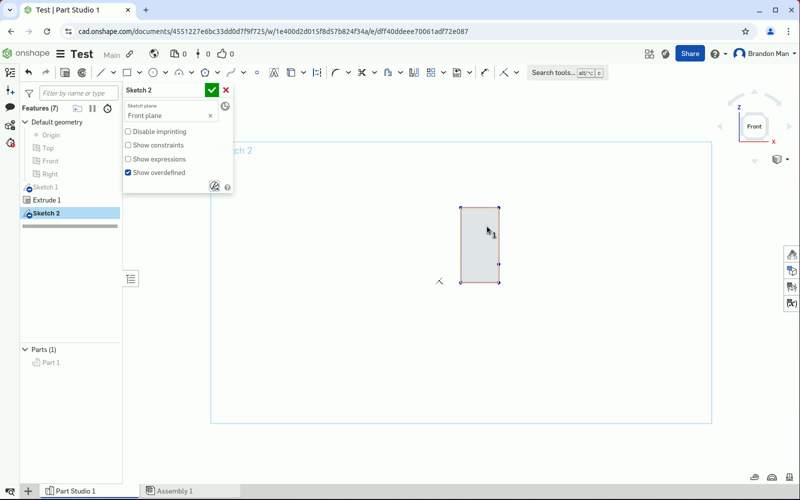
mouse_move(73, 352)
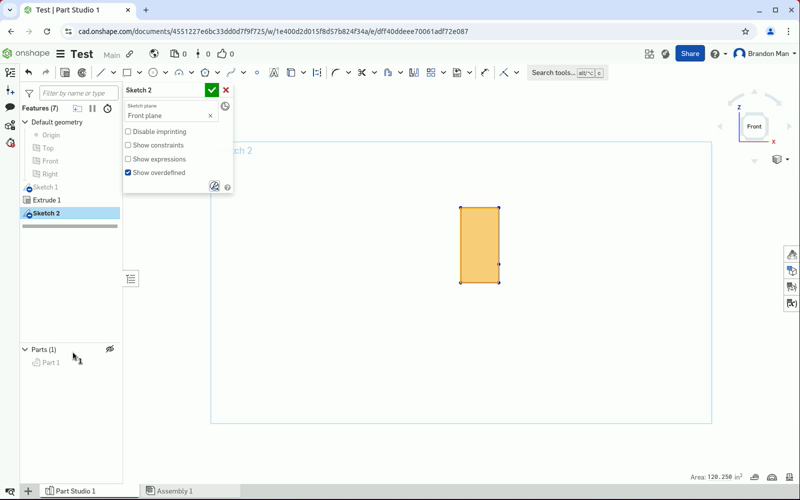
key(shift+y)
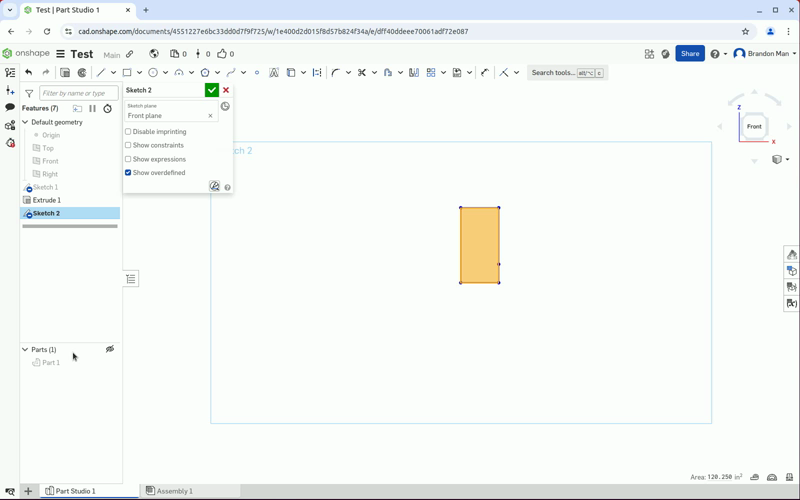
key(shift+e)
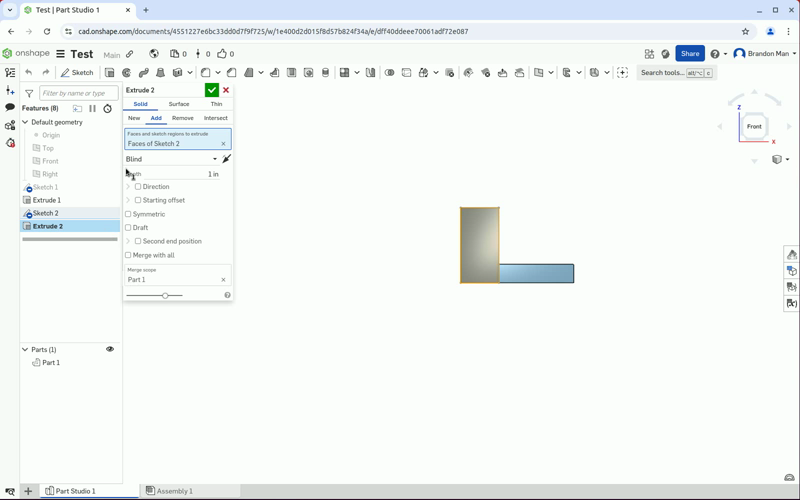
mouse_move(143, 106)
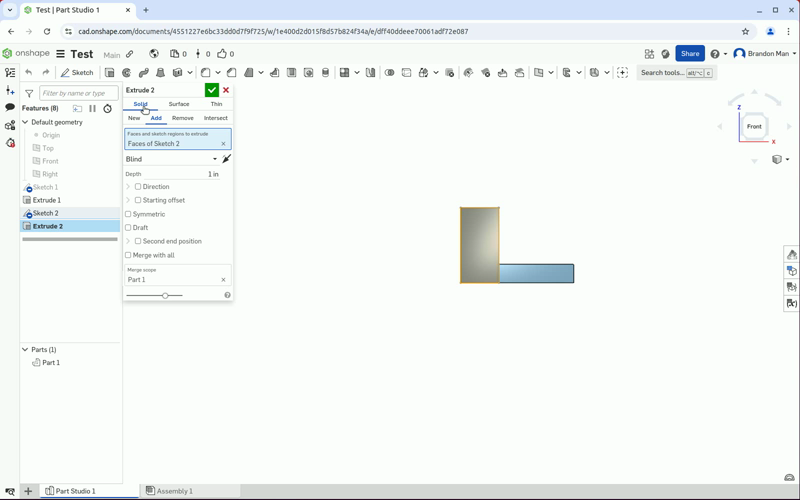
click(143, 106)
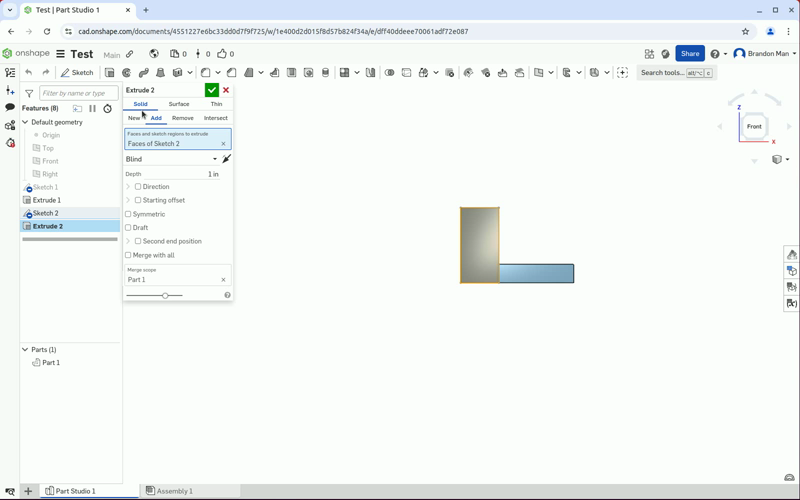
mouse_move(137, 120)
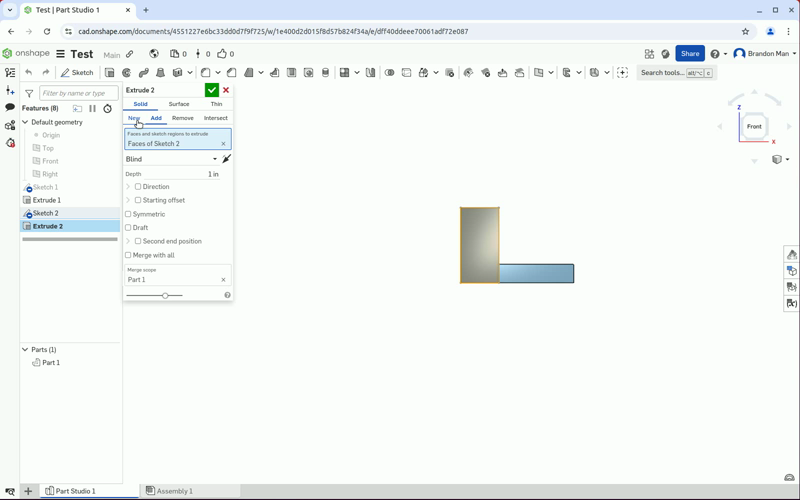
click(137, 120)
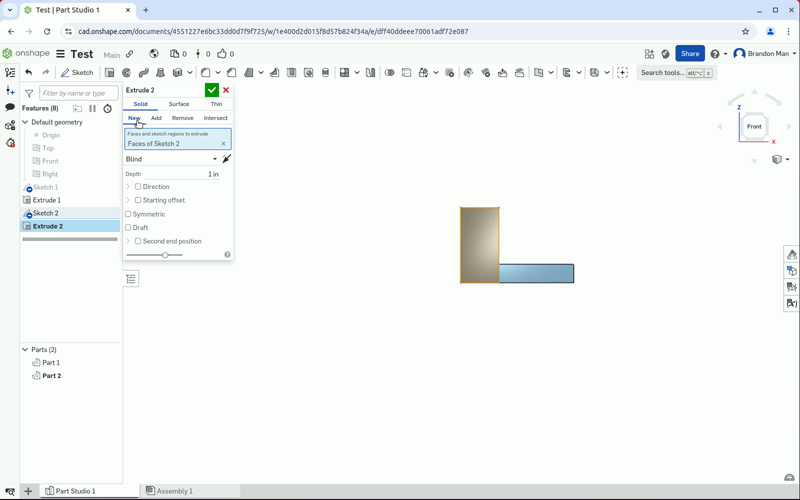
key(tab, 4)
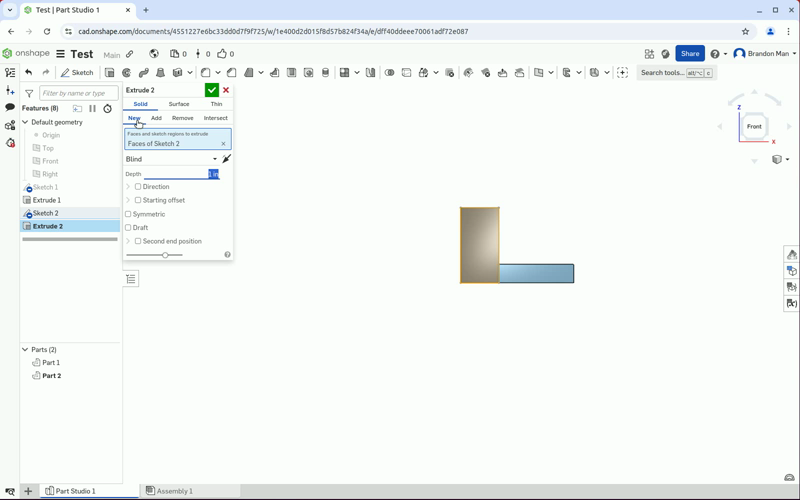
text(-15.405)
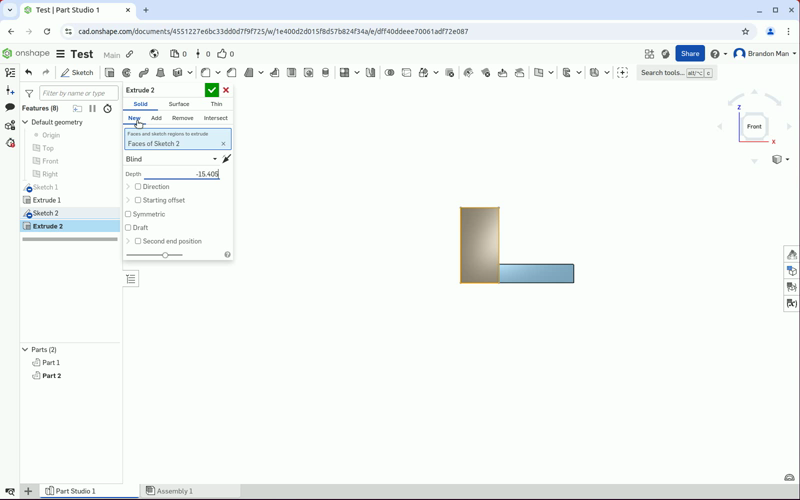
key(enter)
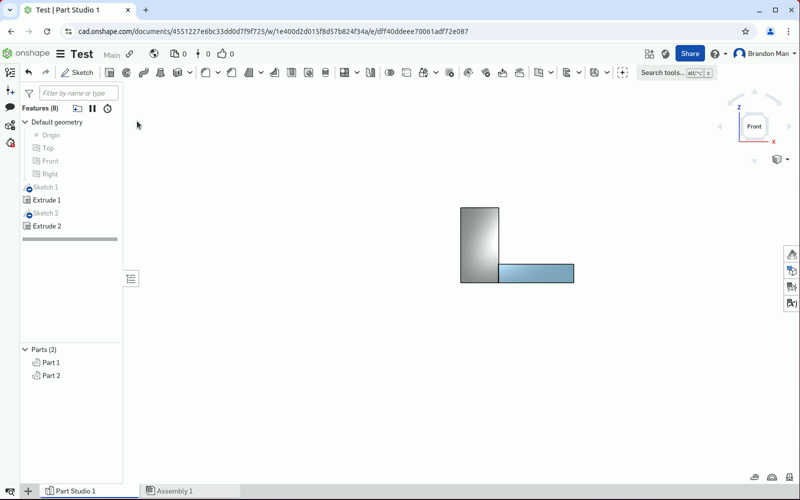
key(shift+h)
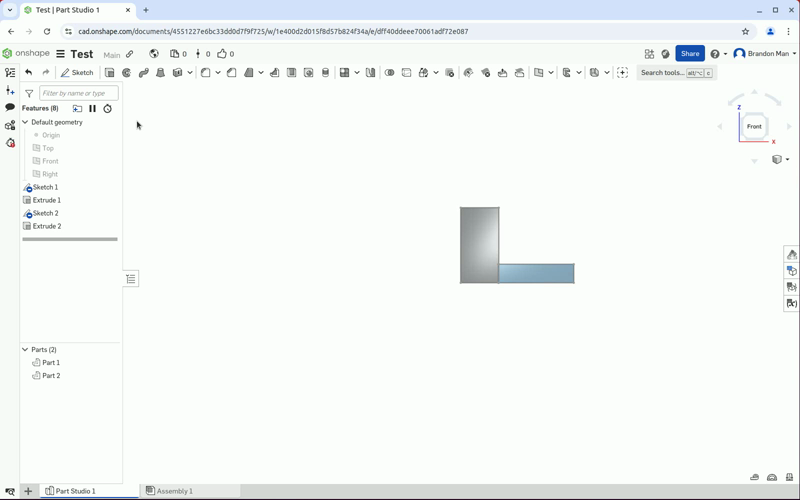
key(shift+h)
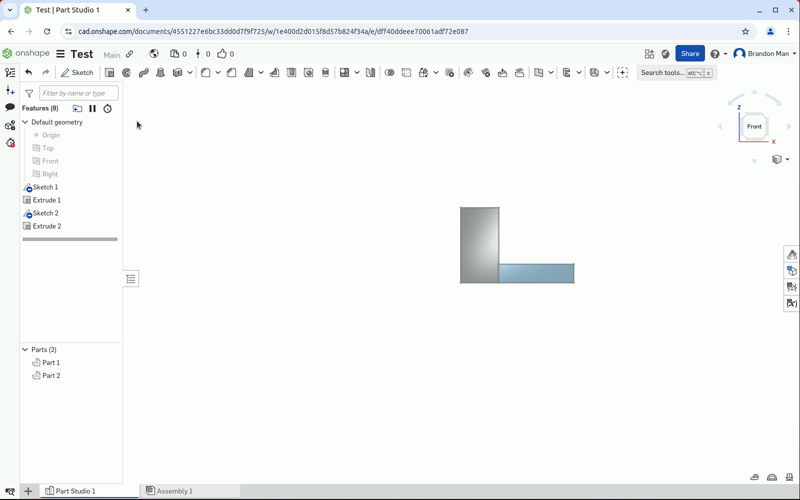
key(shift+7)
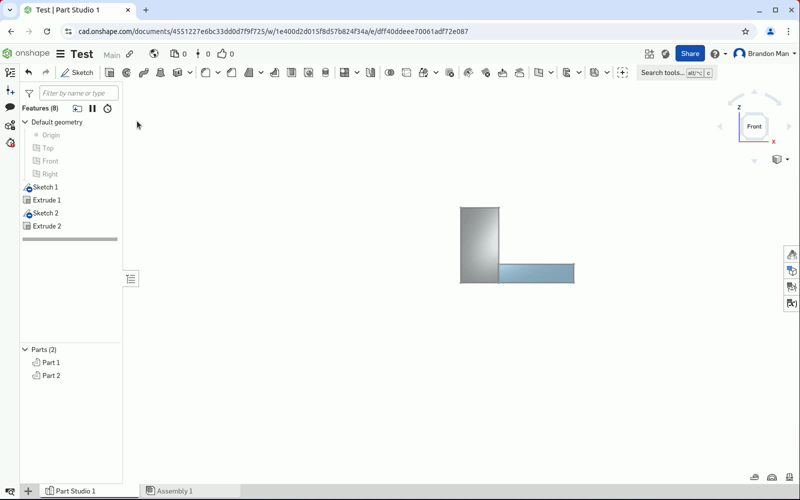
key(left, 2)
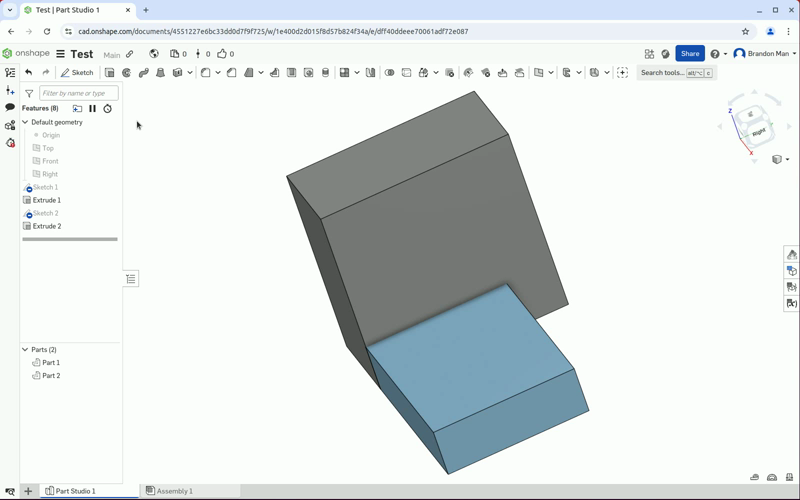
key(down, 2)
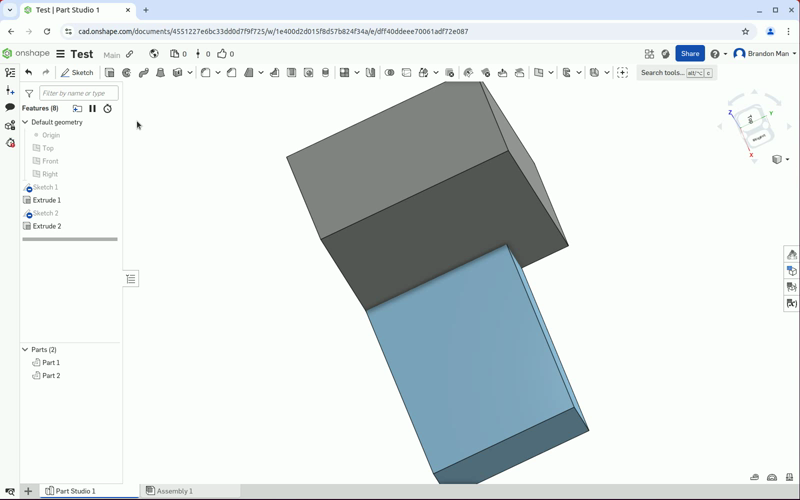
key(up, 2)
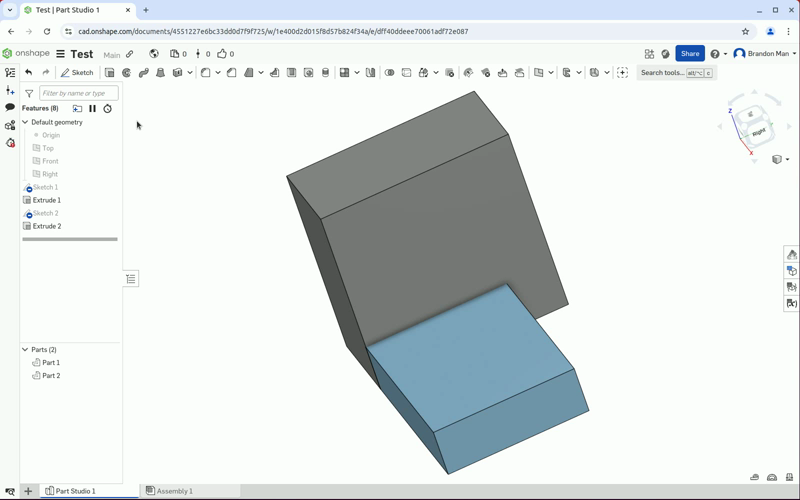
key(right, 2)
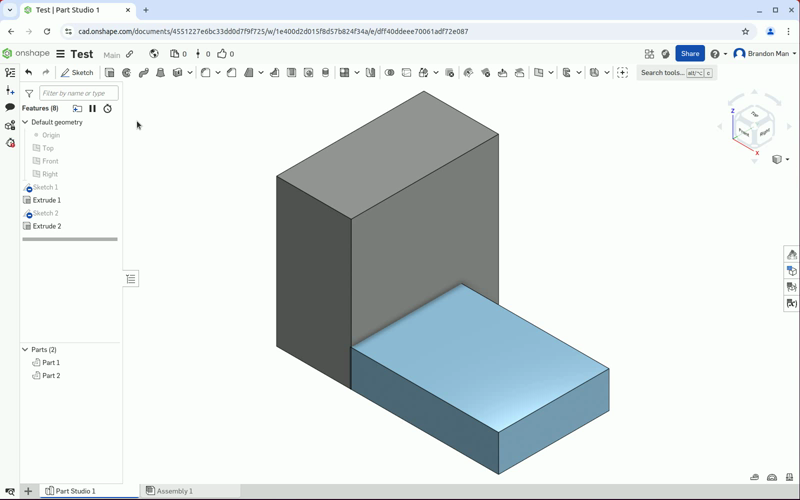
mouse_move(73, 189)
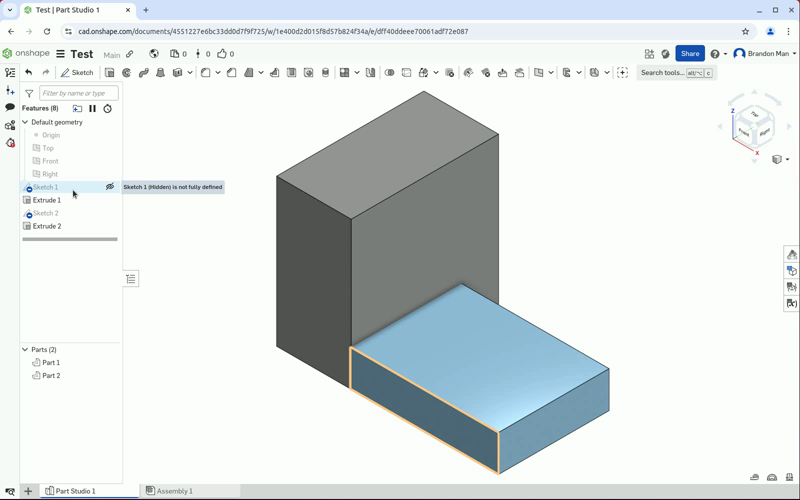
click(73, 189)